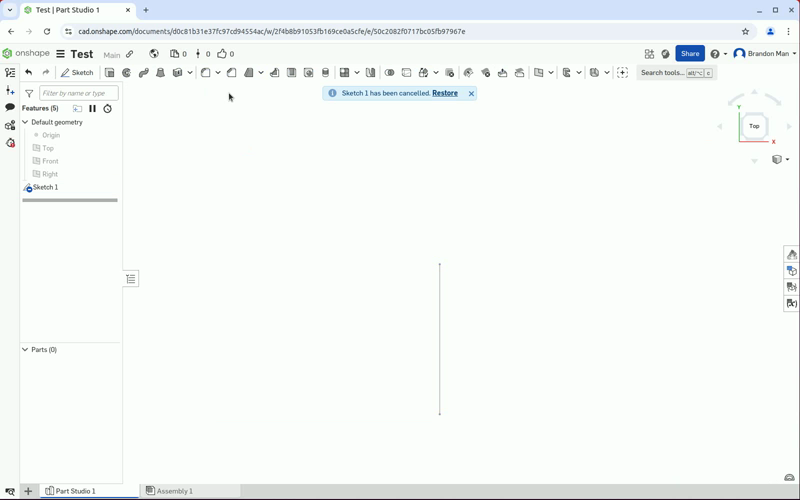
key(shift+h)
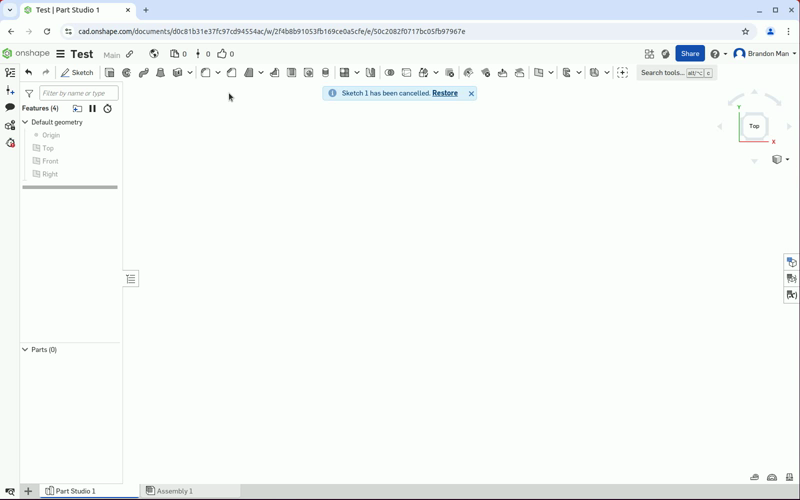
mouse_move(73, 352)
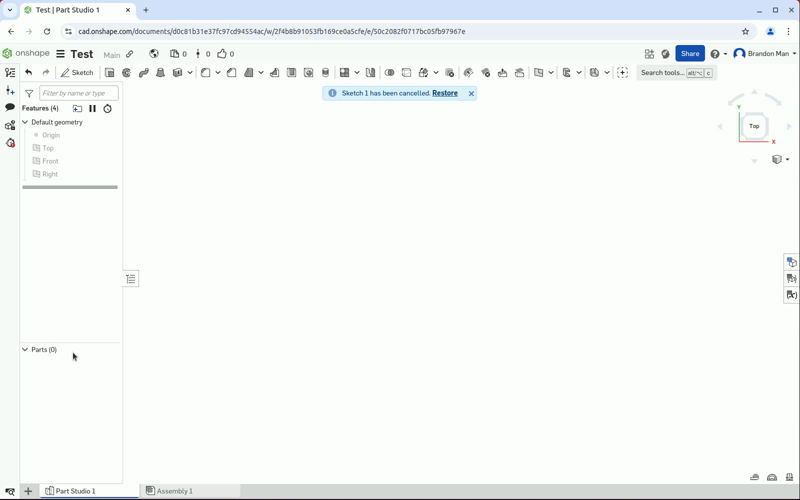
key(y)
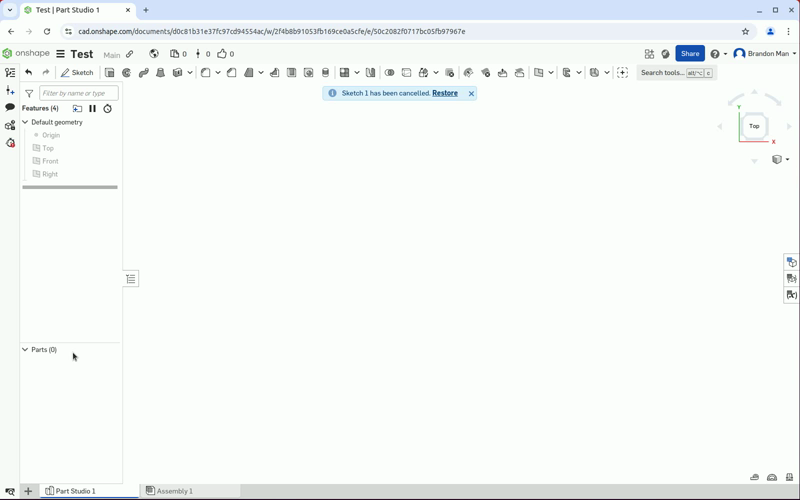
key(shift+p)
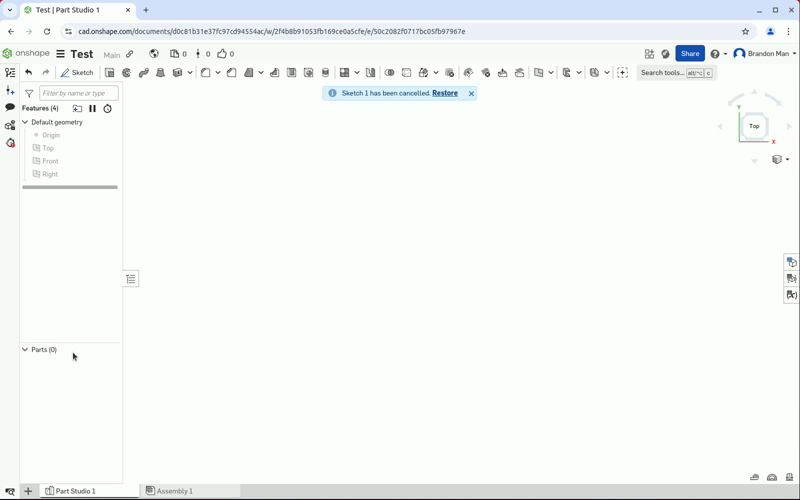
key(space)
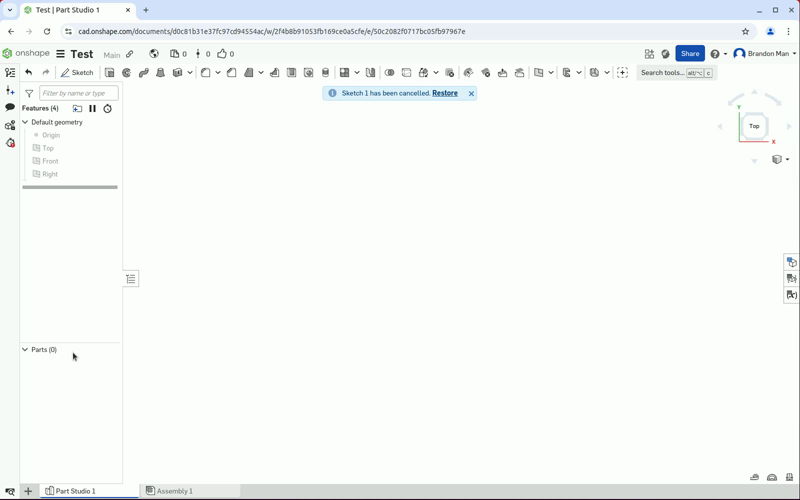
key_down(shift)
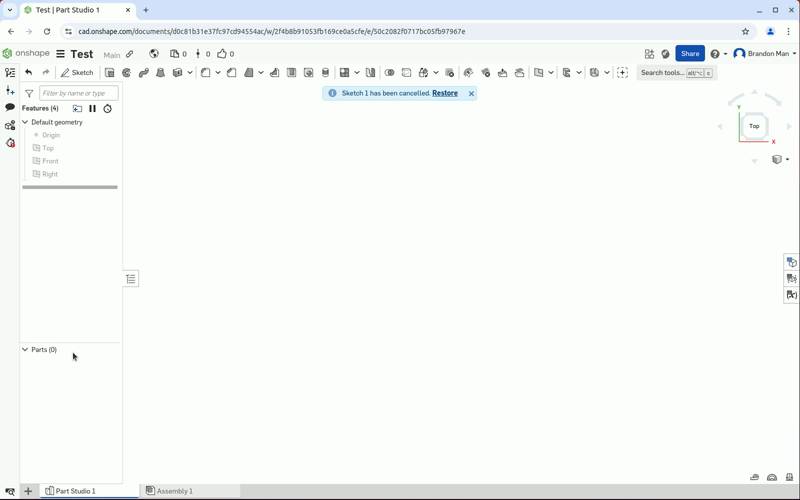
key(up)
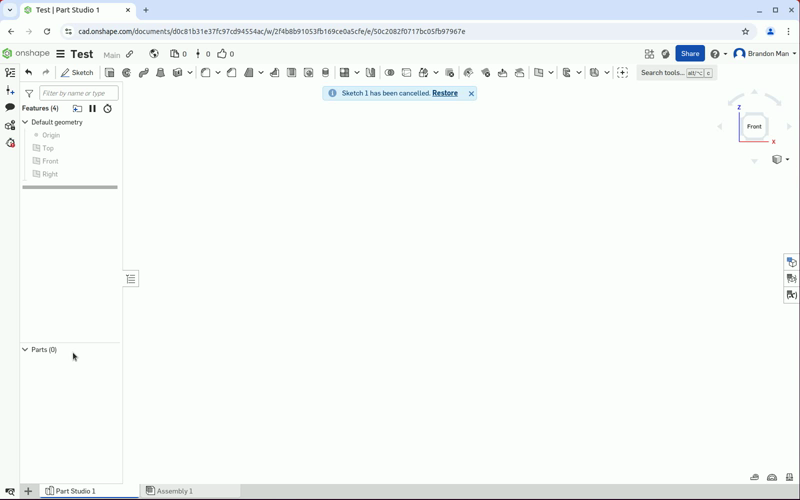
key_up(shift)
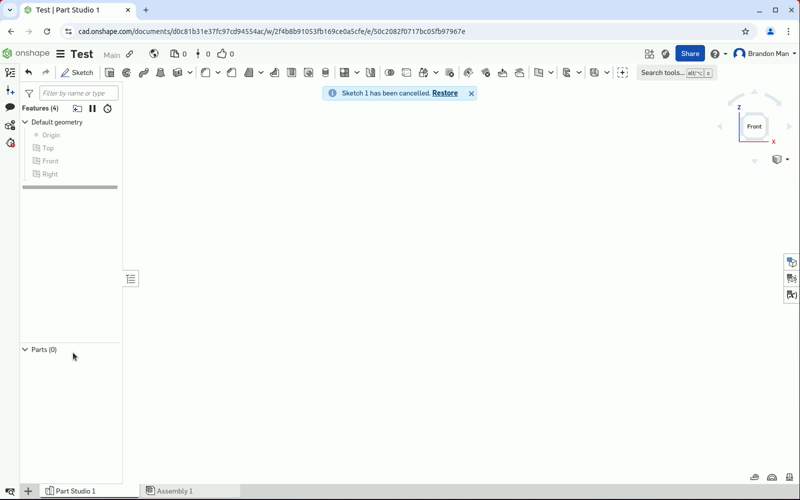
mouse_move(73, 352)
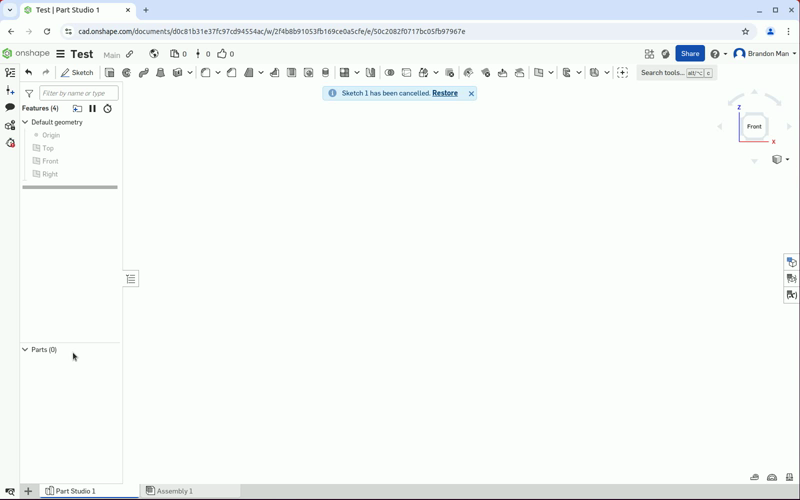
key(shift+y)
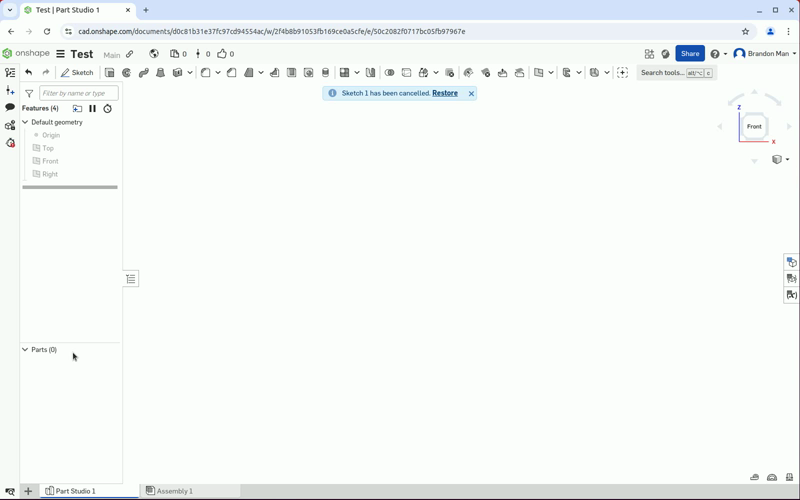
key(shift+s)
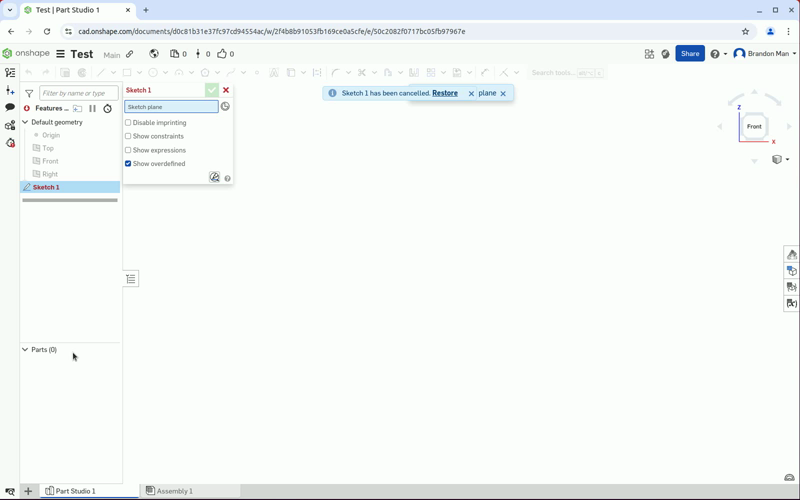
mouse_move(73, 163)
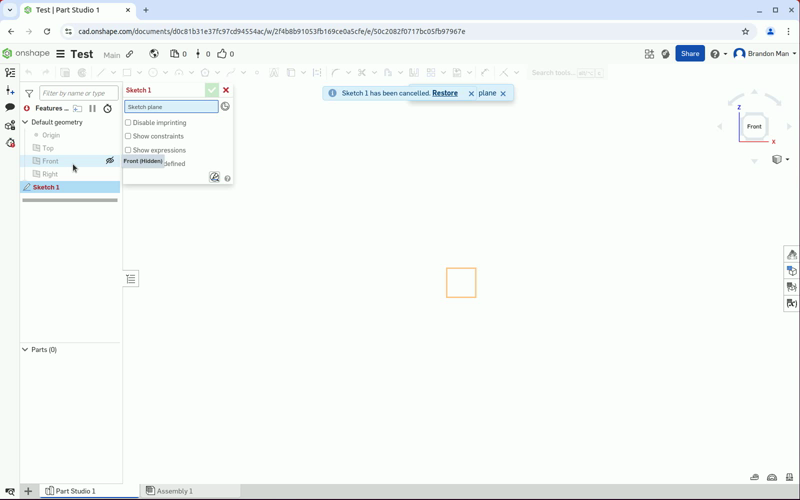
click(73, 163)
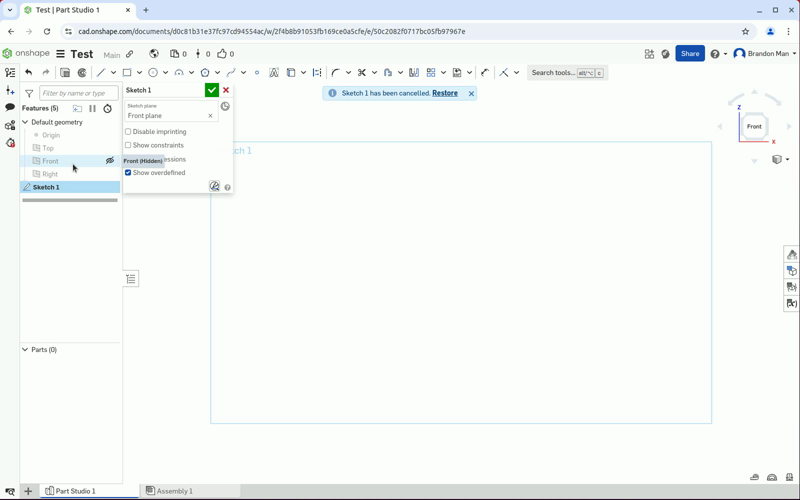
mouse_move(73, 352)
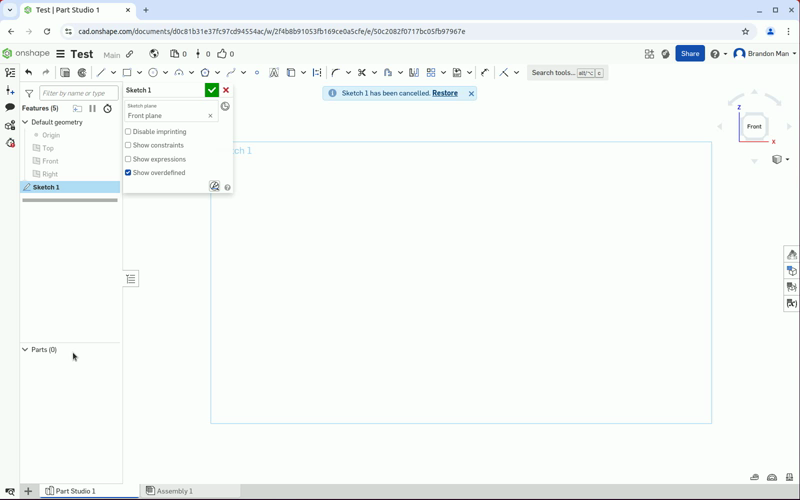
key(y)
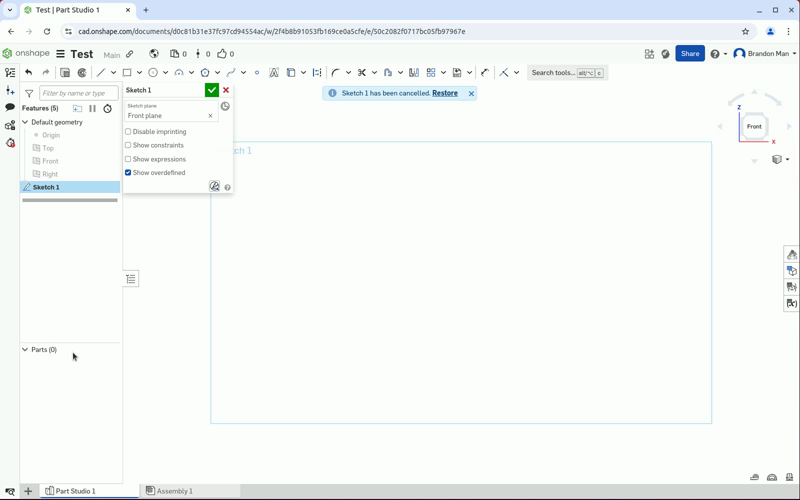
key(c)
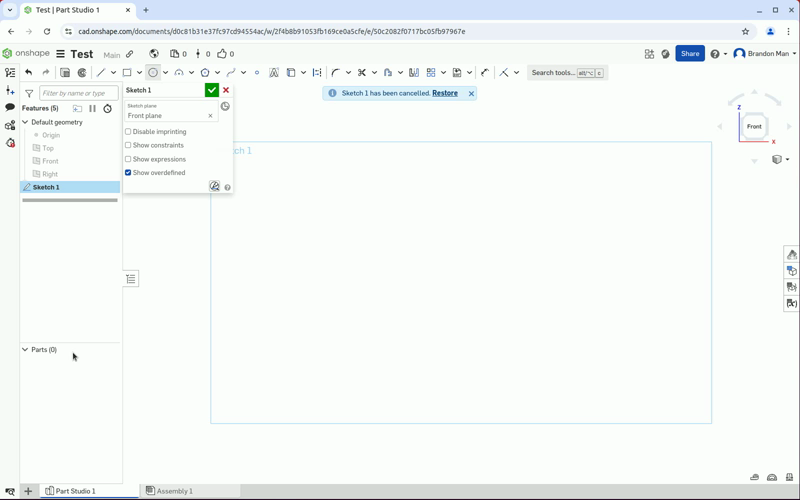
key_down(shift)
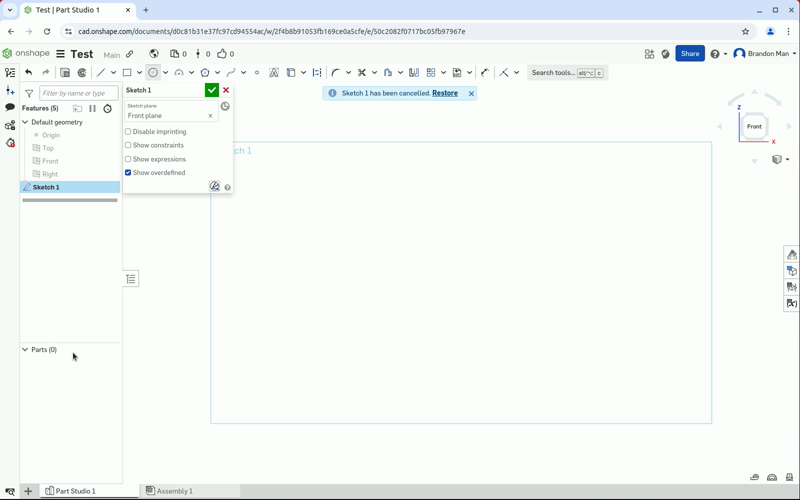
mouse_move(409, 282)
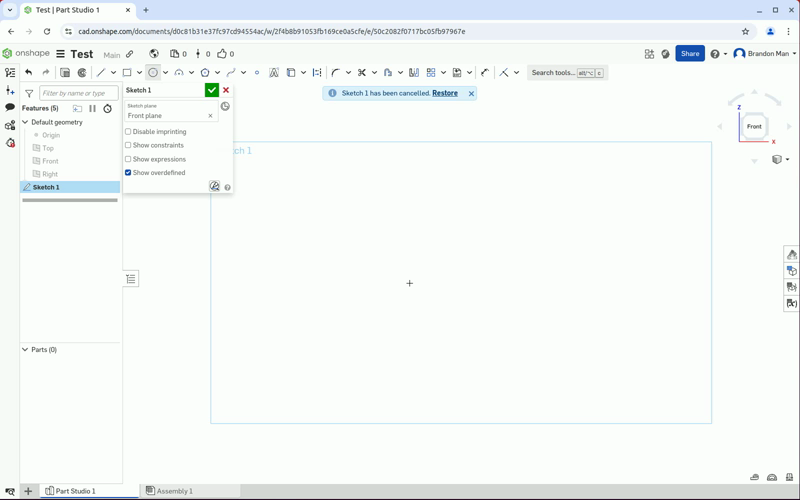
click(409, 282)
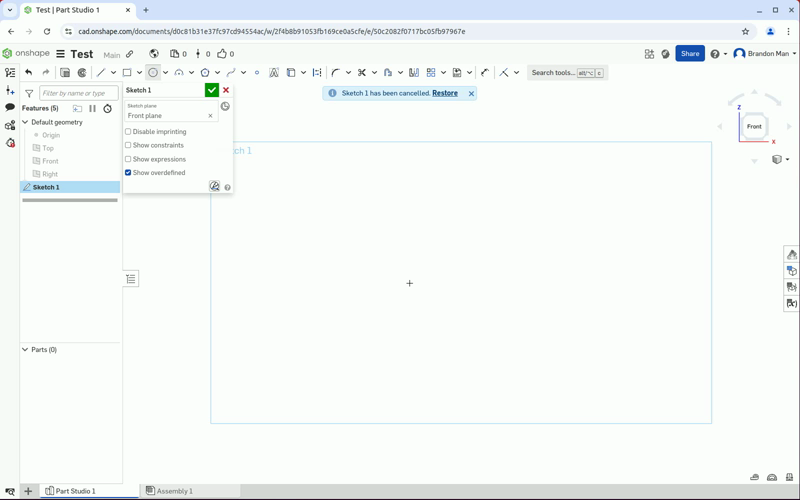
key_up(shift)
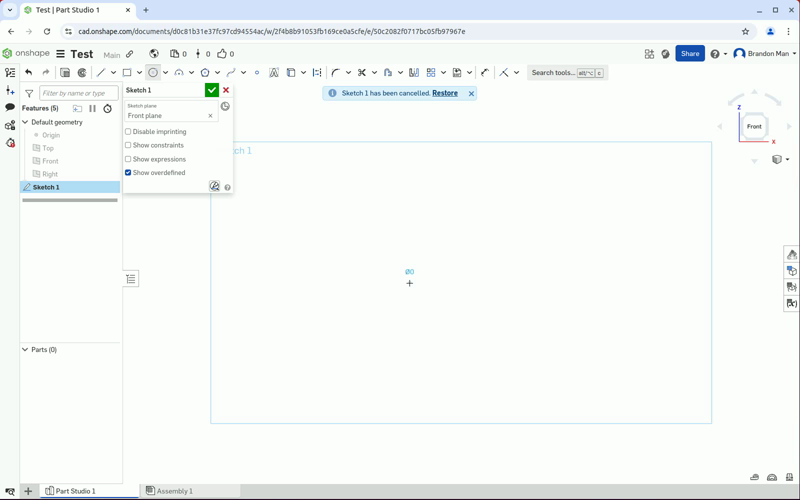
mouse_move(471, 282)
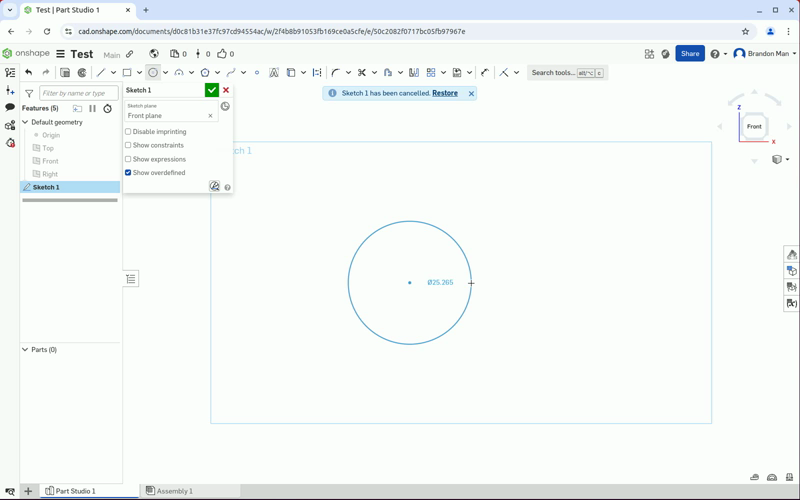
click(471, 282)
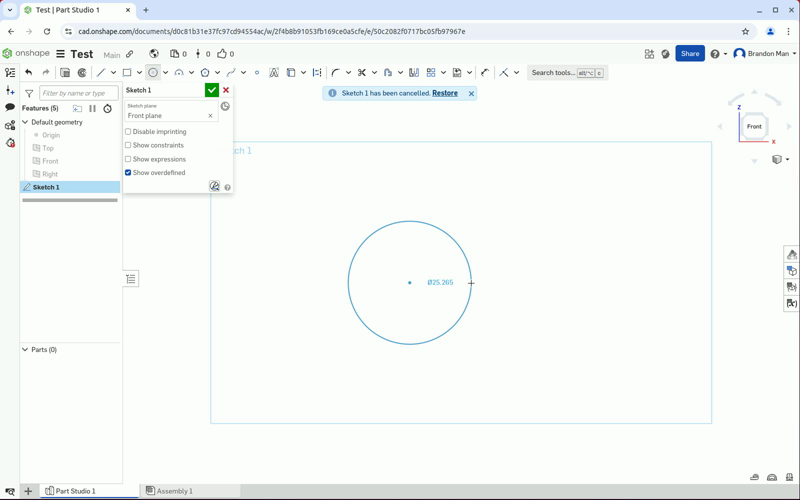
key(esc)
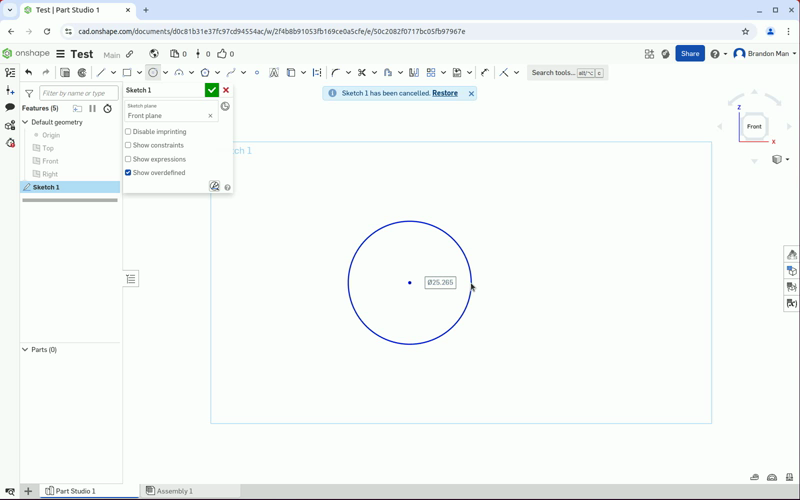
mouse_move(402, 244)
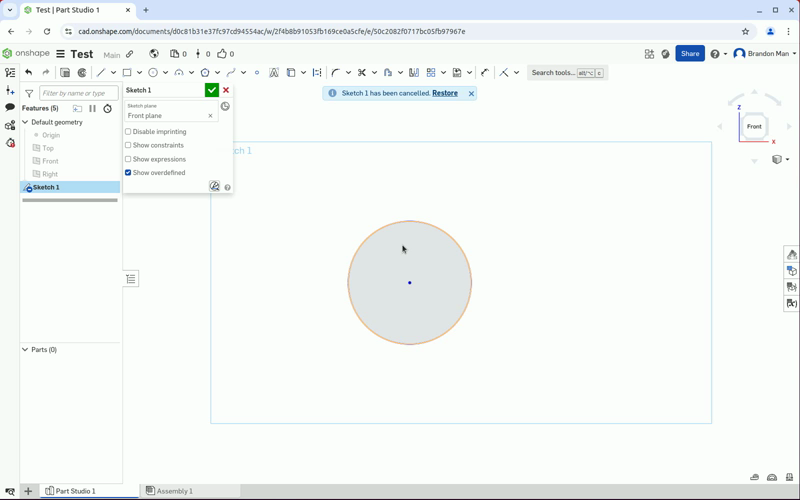
click(402, 244)
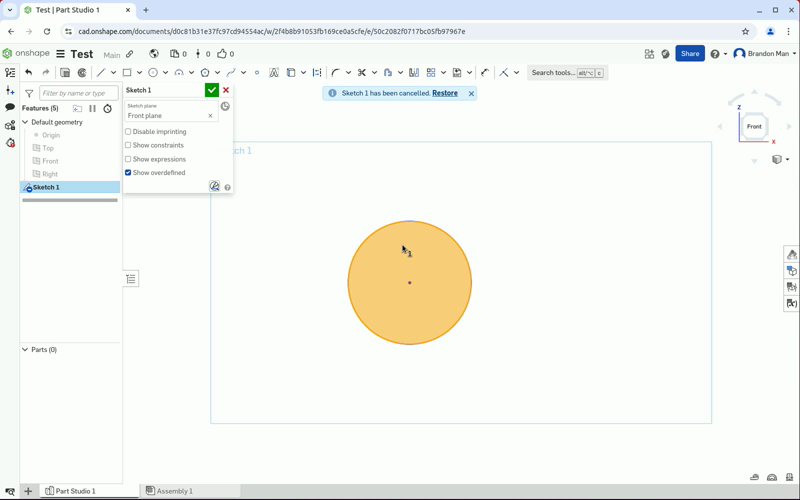
mouse_move(73, 352)
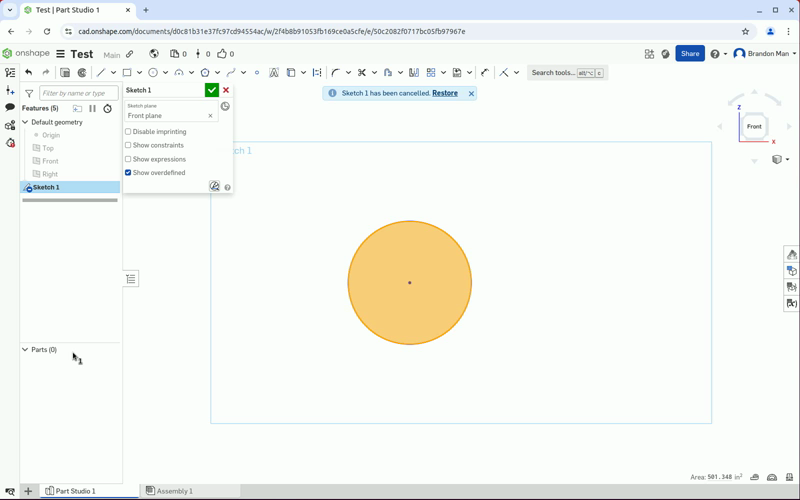
key(shift+y)
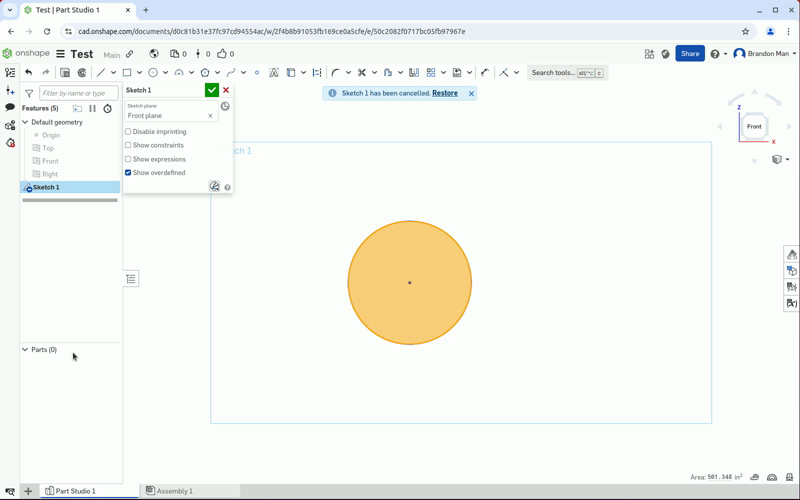
key(shift+e)
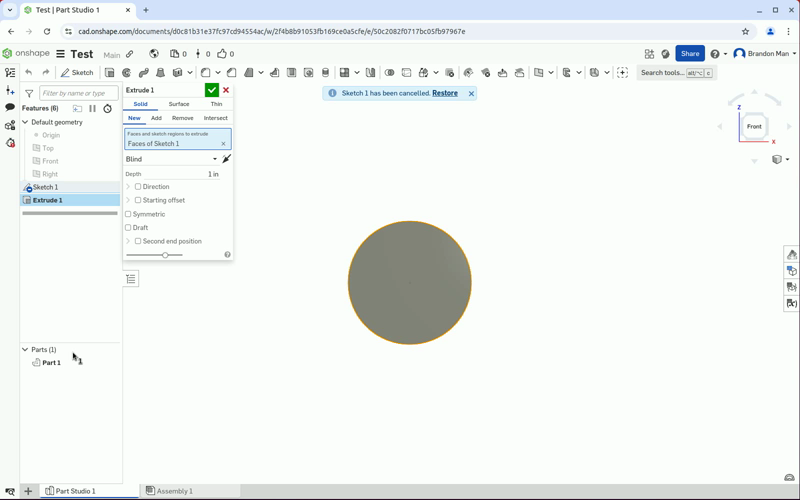
mouse_move(143, 106)
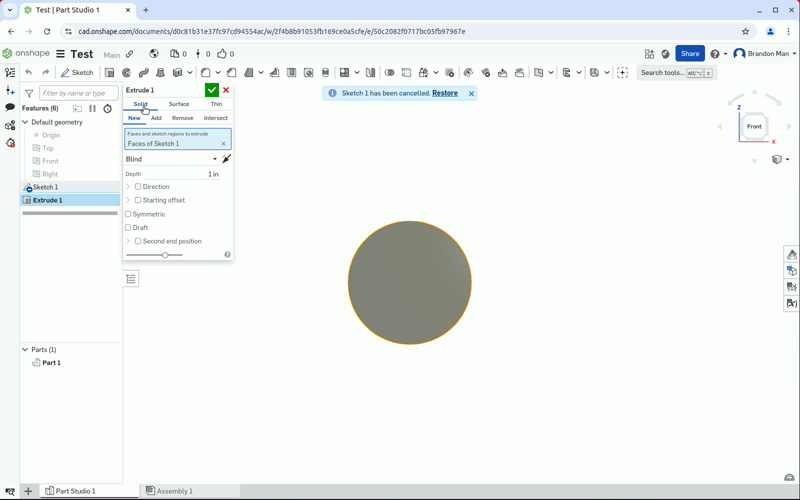
click(143, 106)
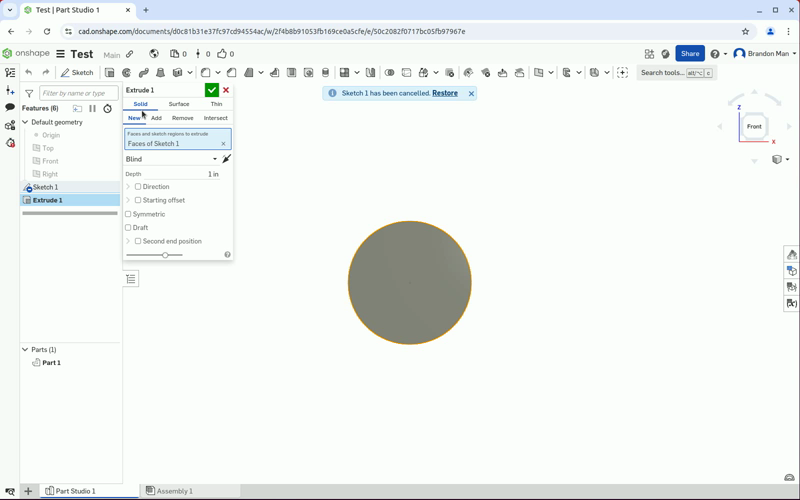
mouse_move(137, 120)
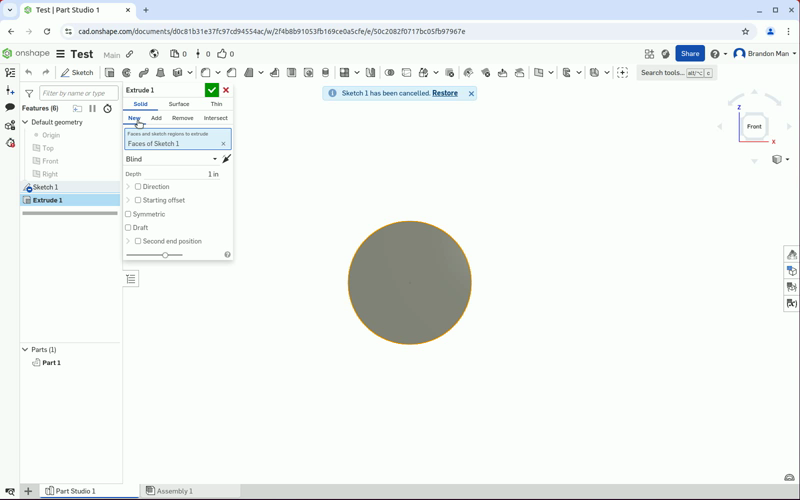
click(137, 120)
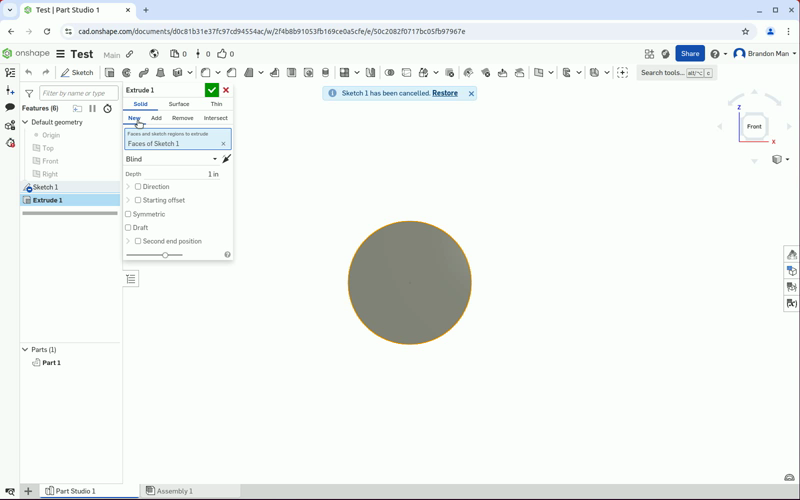
key(tab, 4)
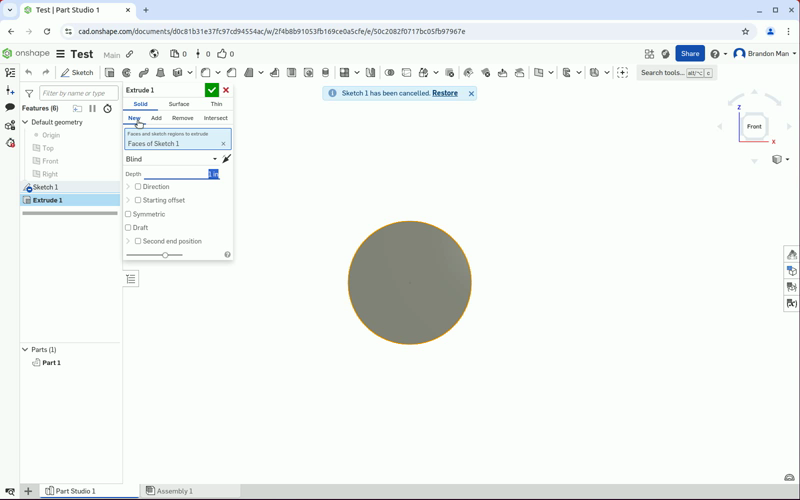
text(5.296)
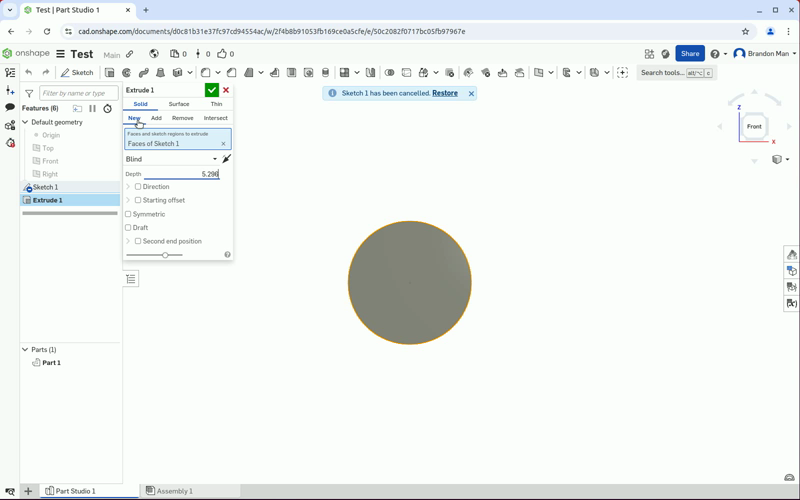
key(enter)
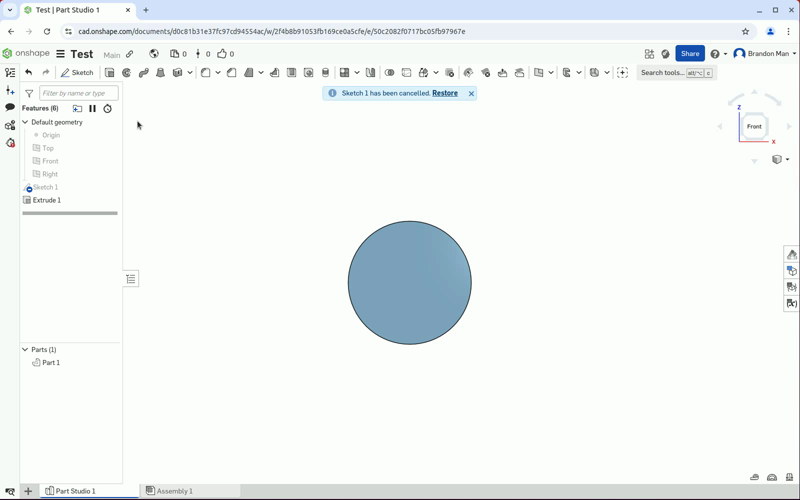
key(shift+h)
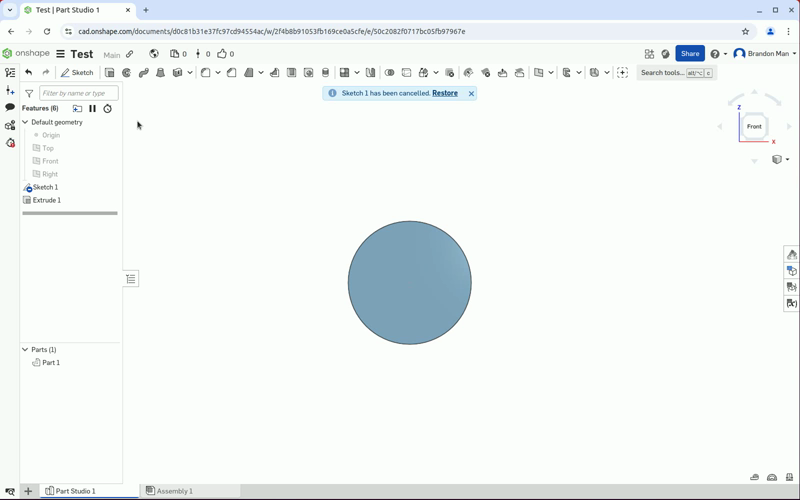
key(shift+h)
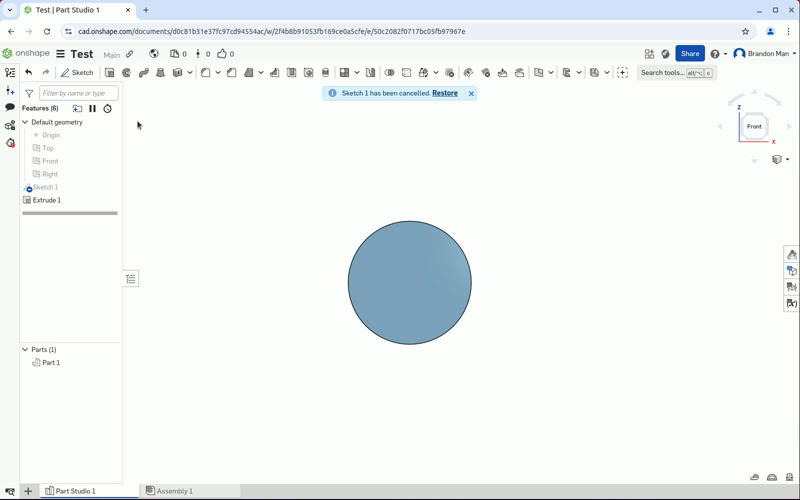
mouse_move(73, 189)
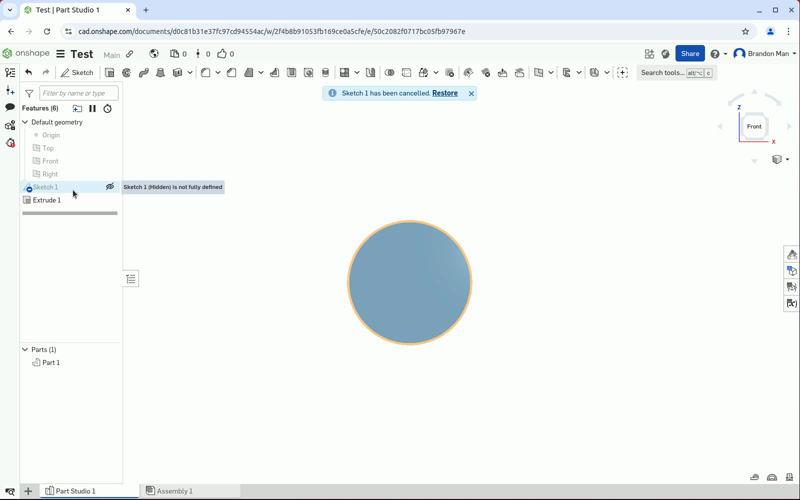
click(73, 189)
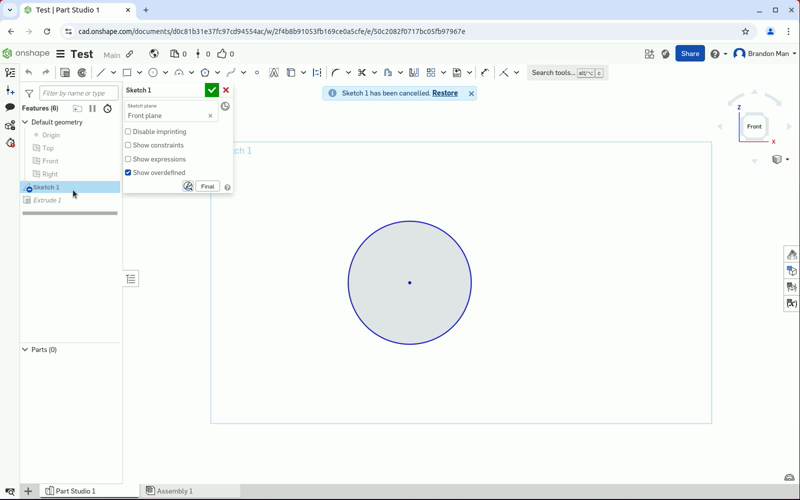
mouse_move(229, 92)
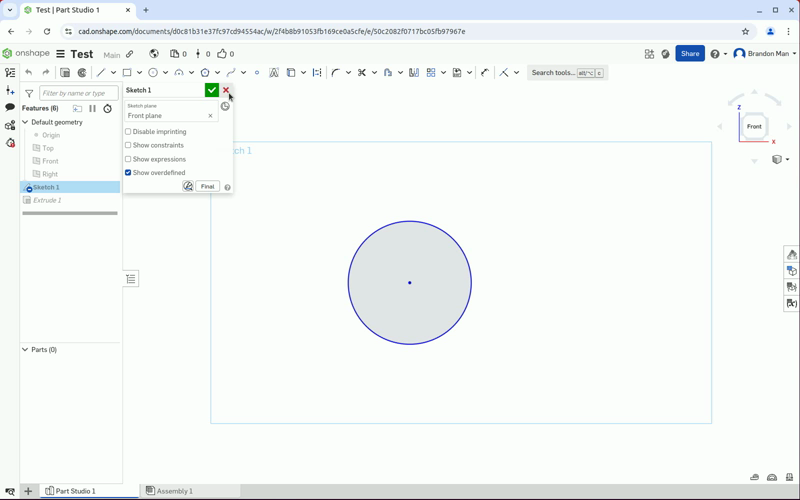
click(229, 92)
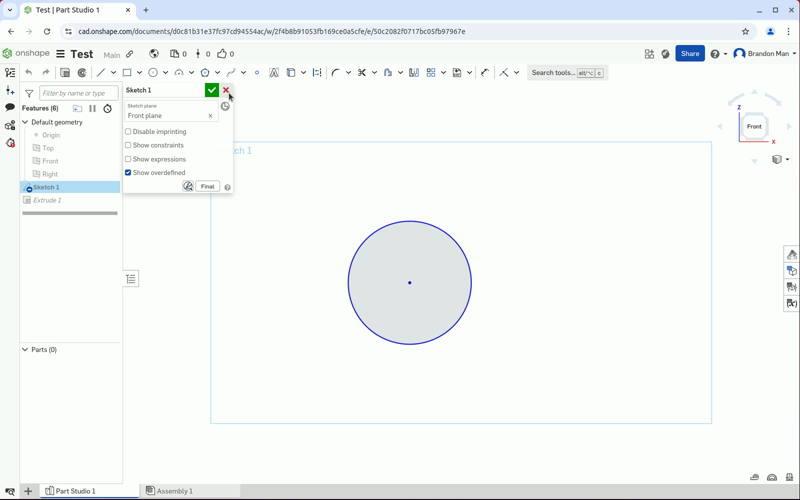
key(shift+s)
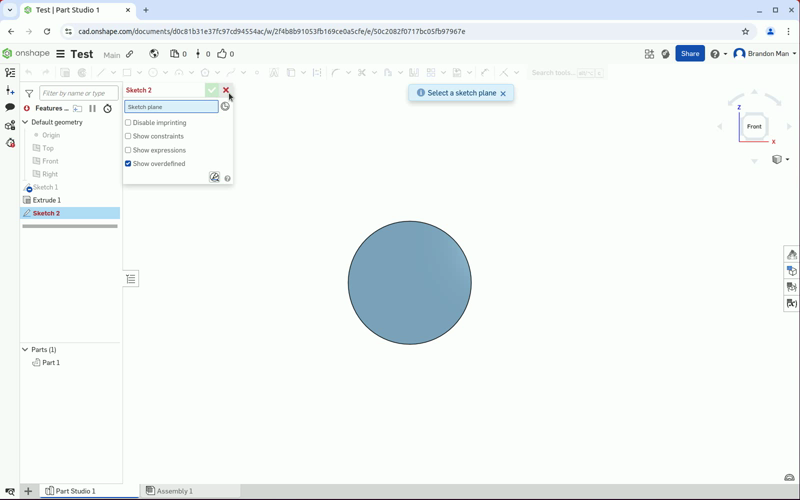
mouse_move(73, 163)
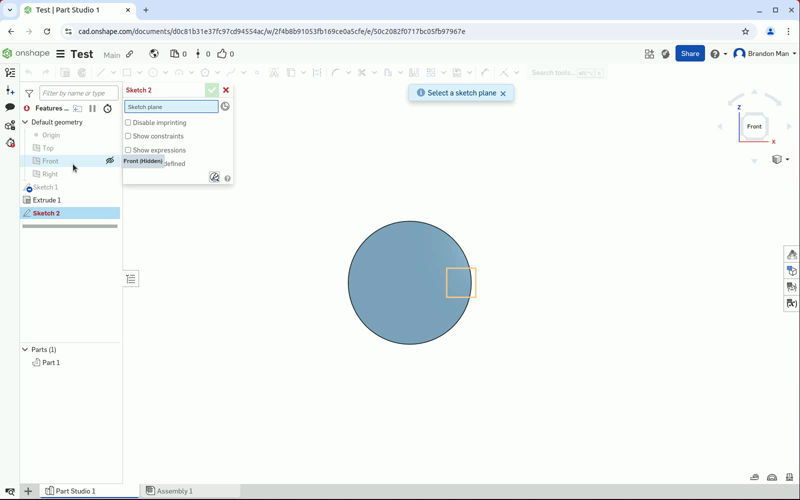
click(73, 163)
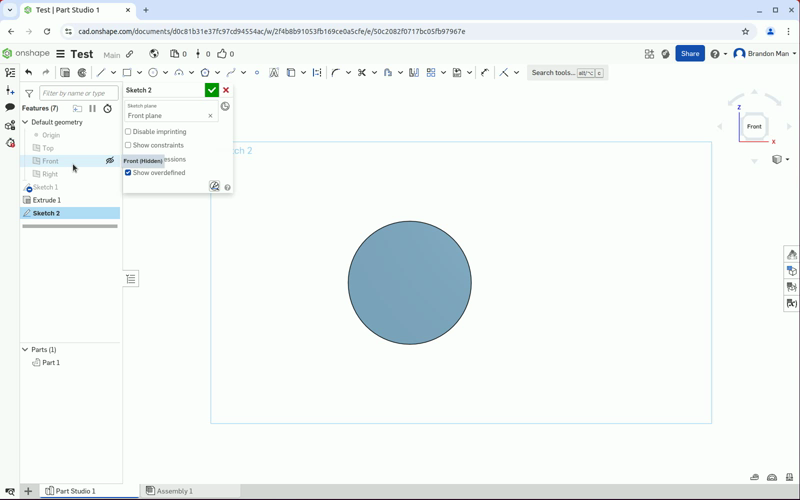
mouse_move(73, 352)
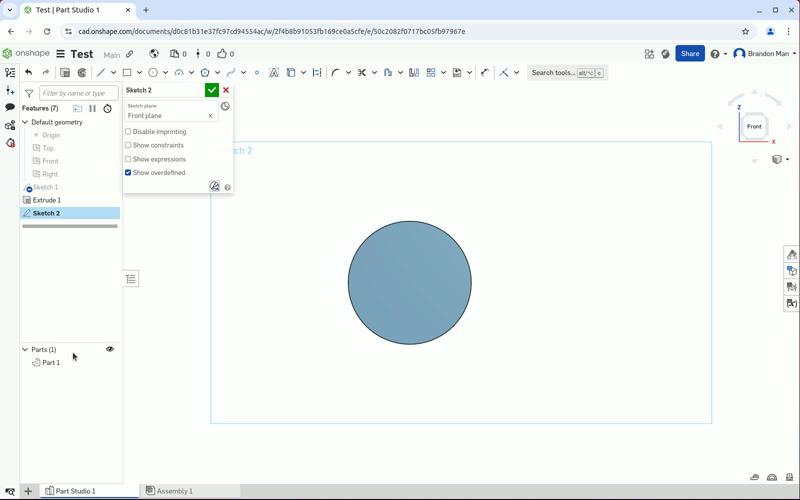
key(y)
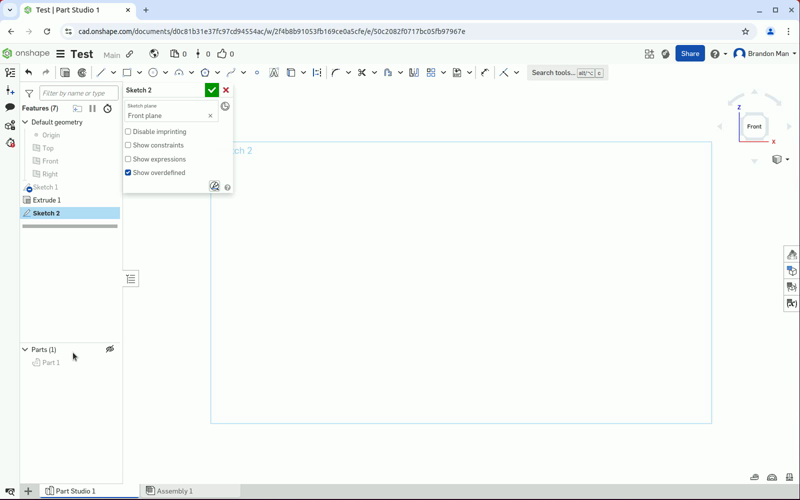
key(l)
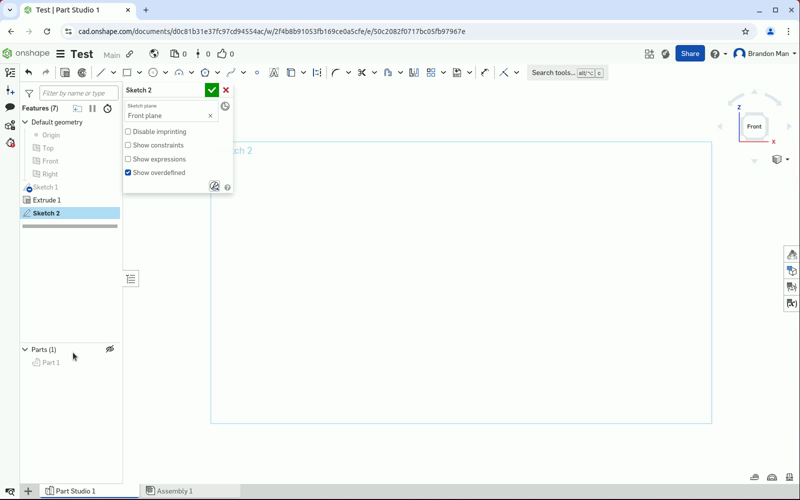
key_down(shift)
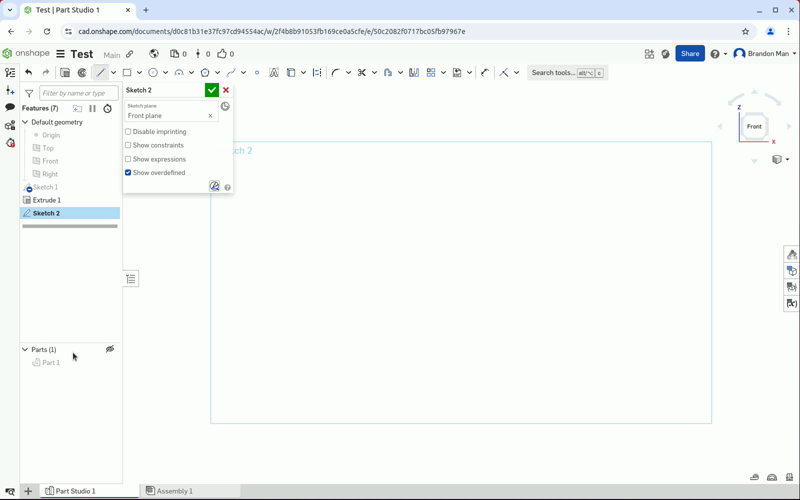
mouse_move(434, 337)
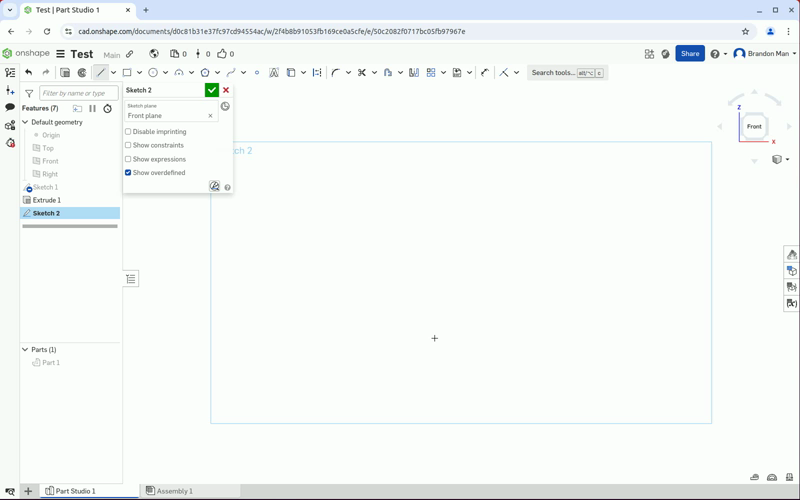
click(434, 337)
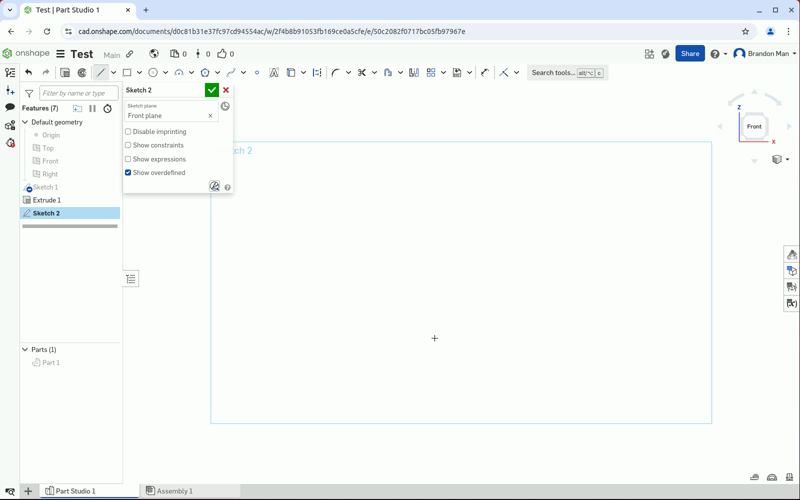
key_up(shift)
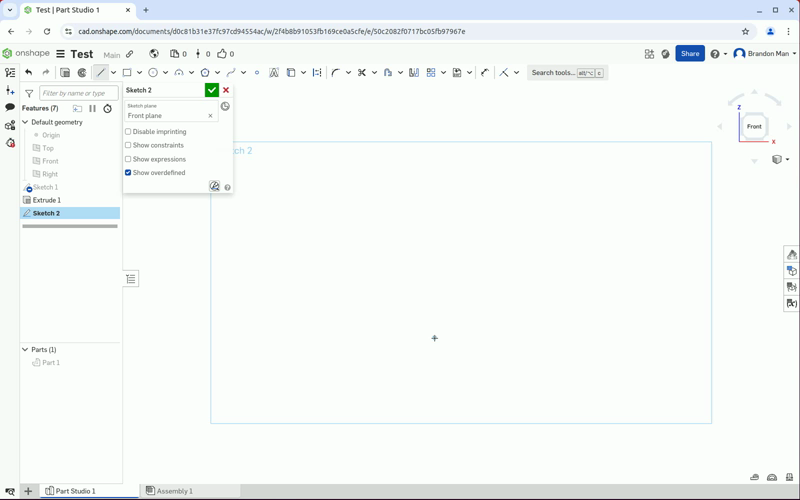
key_down(shift)
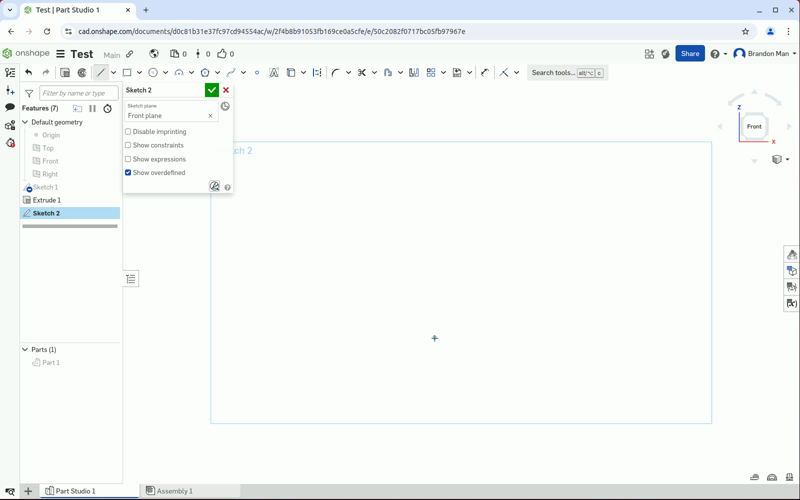
mouse_move(555, 282)
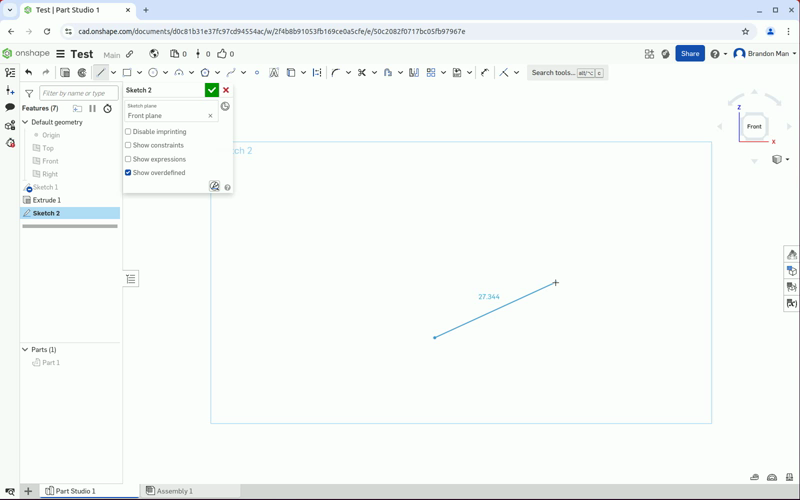
click(555, 282)
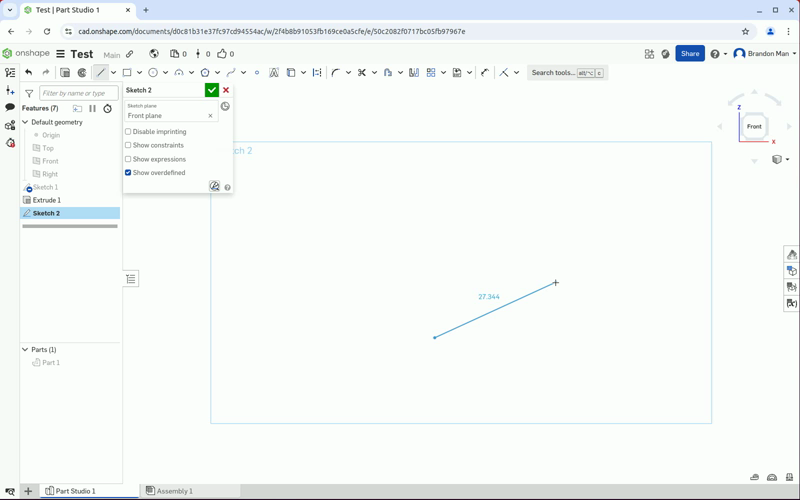
key_up(shift)
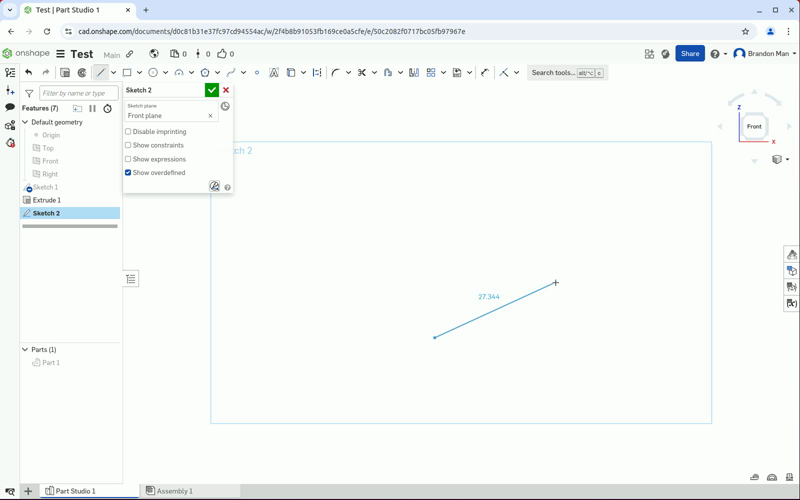
key_down(shift)
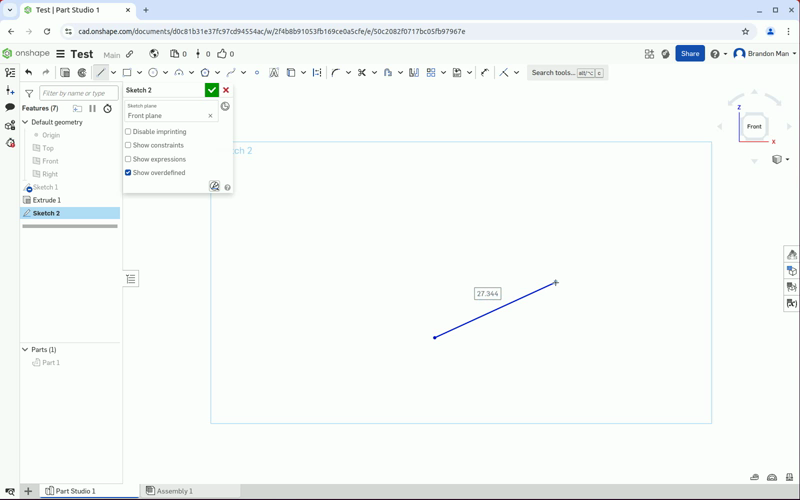
mouse_move(434, 227)
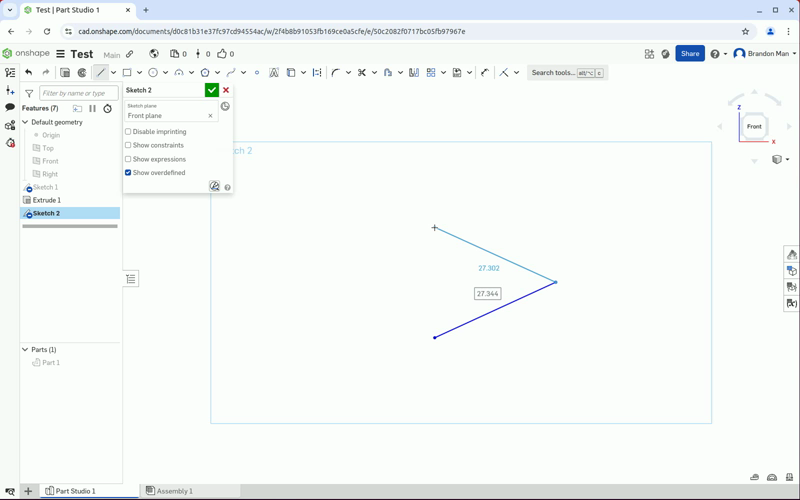
click(434, 227)
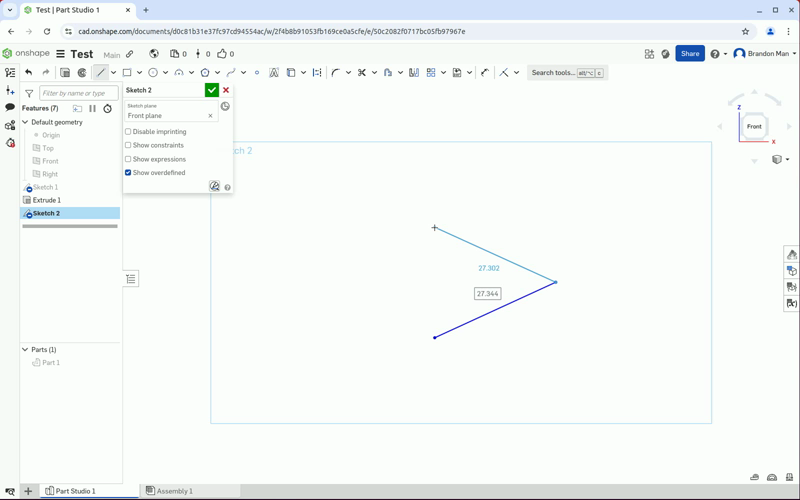
key_up(shift)
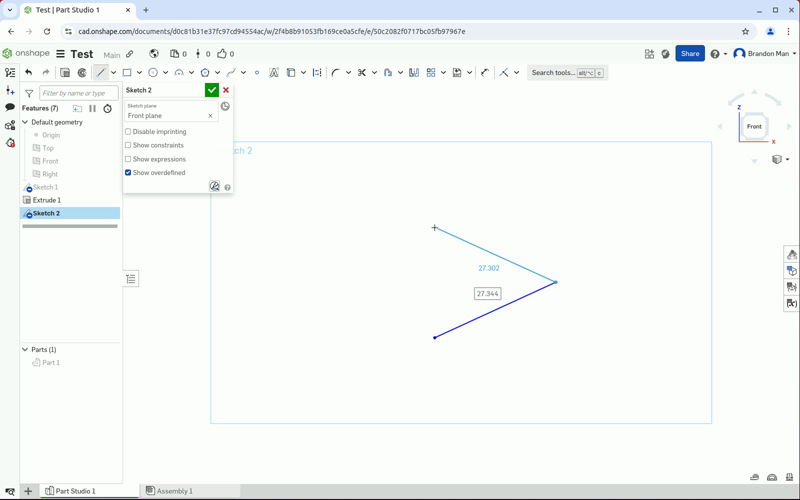
key(esc)
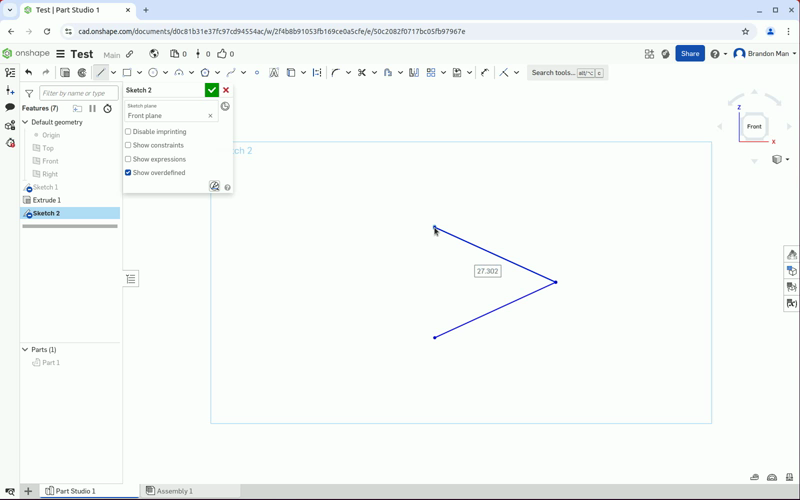
key(a)
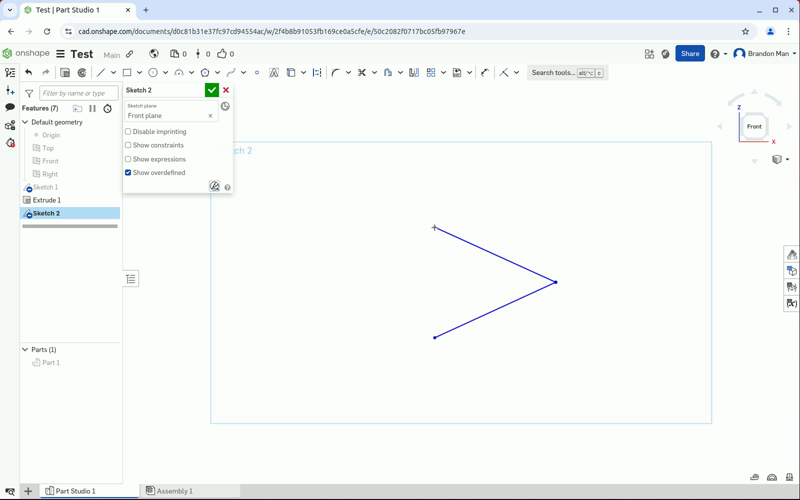
mouse_move(434, 227)
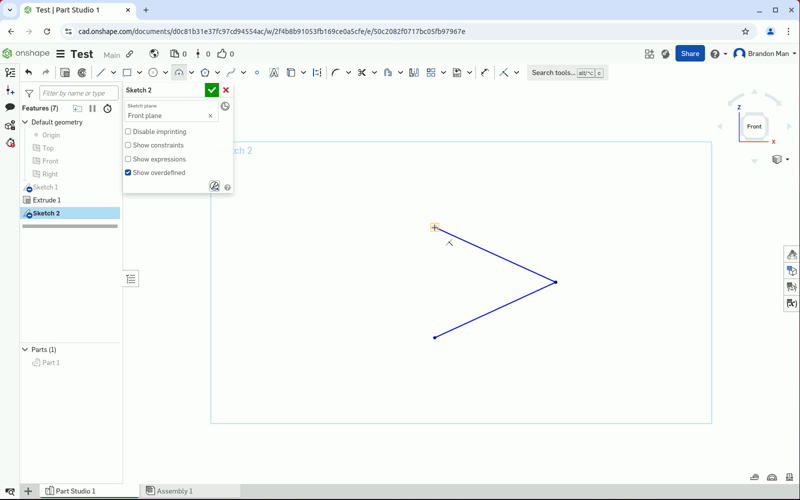
click(434, 227)
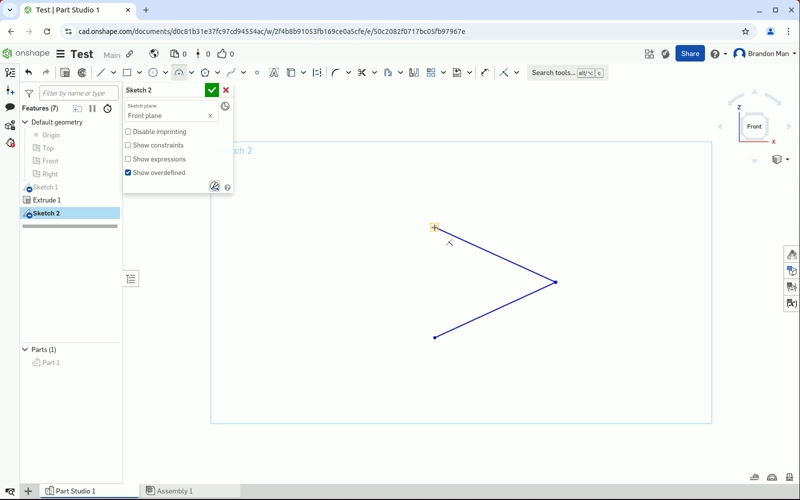
mouse_move(434, 337)
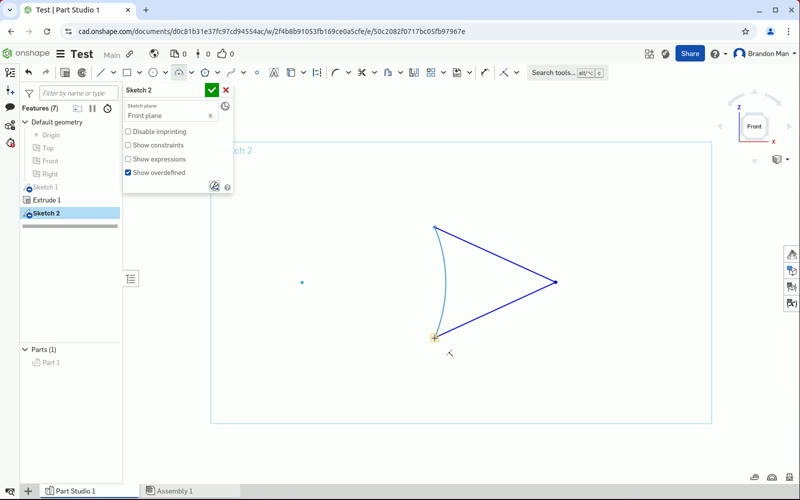
click(434, 337)
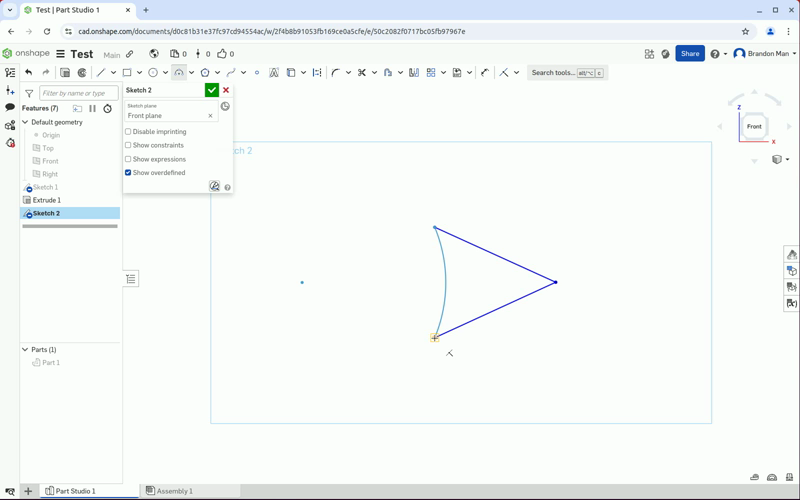
key_down(shift)
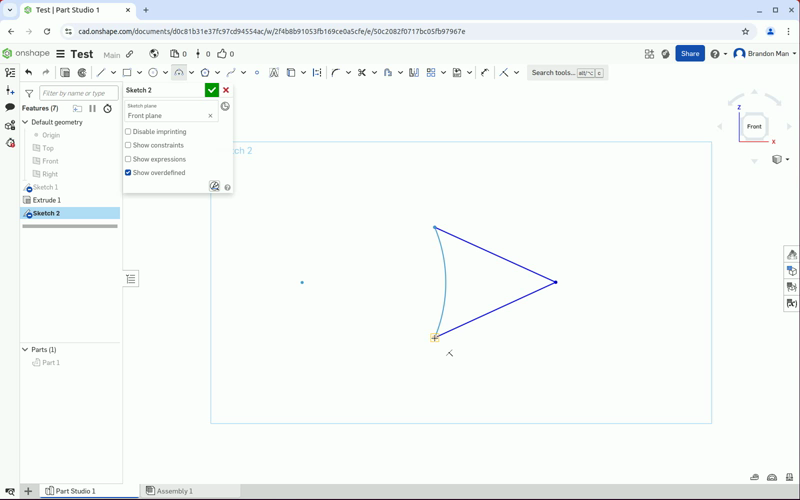
mouse_move(470, 282)
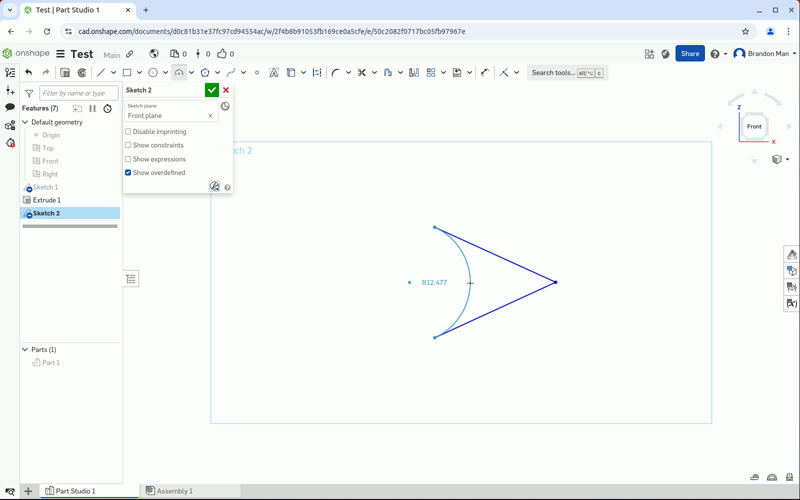
click(470, 282)
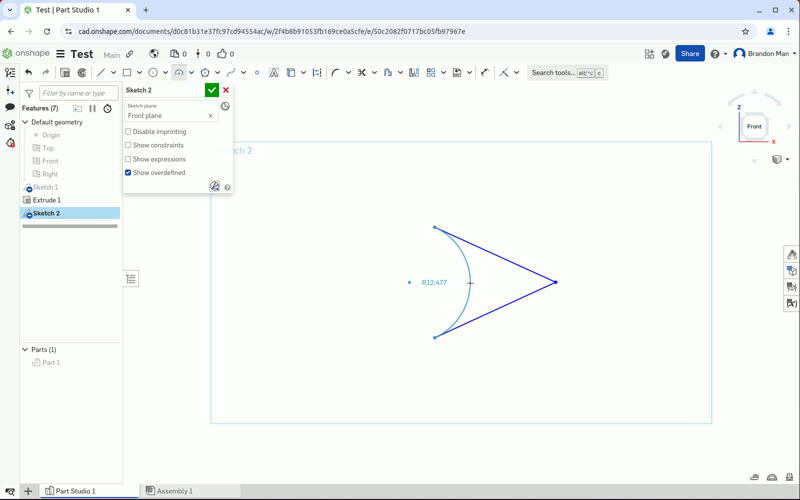
key_up(shift)
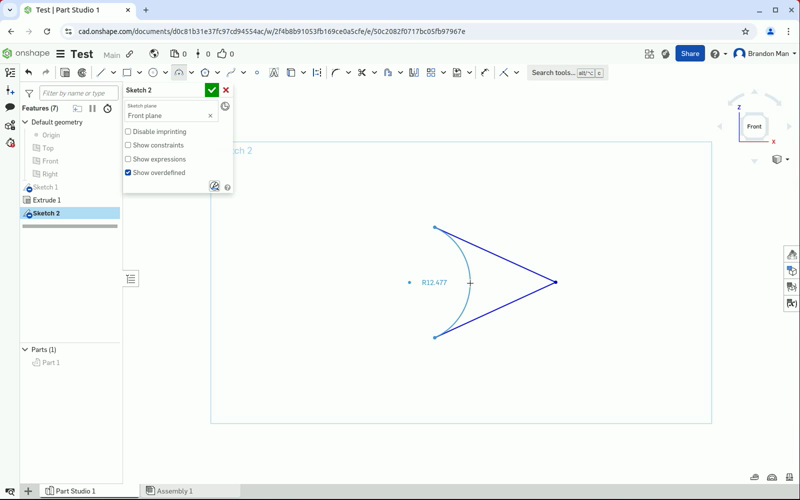
key(esc)
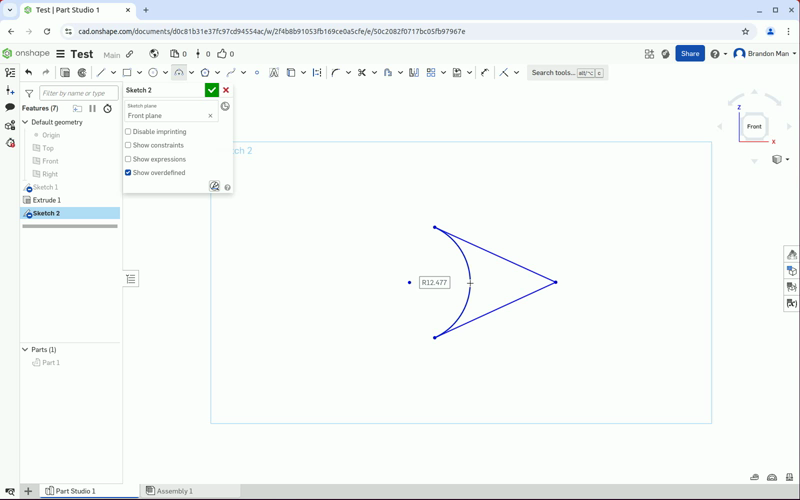
mouse_move(469, 312)
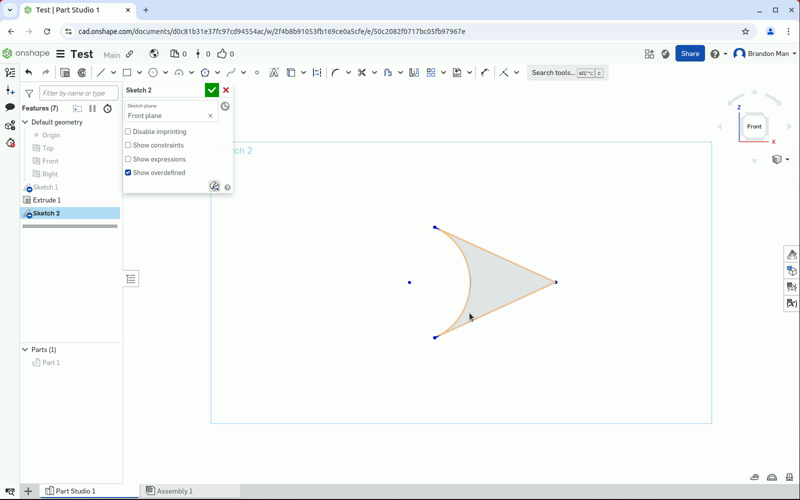
click(469, 312)
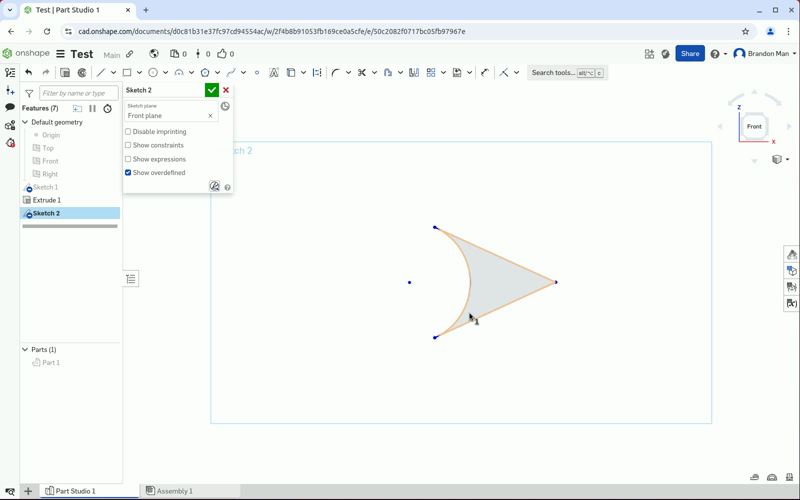
mouse_move(73, 352)
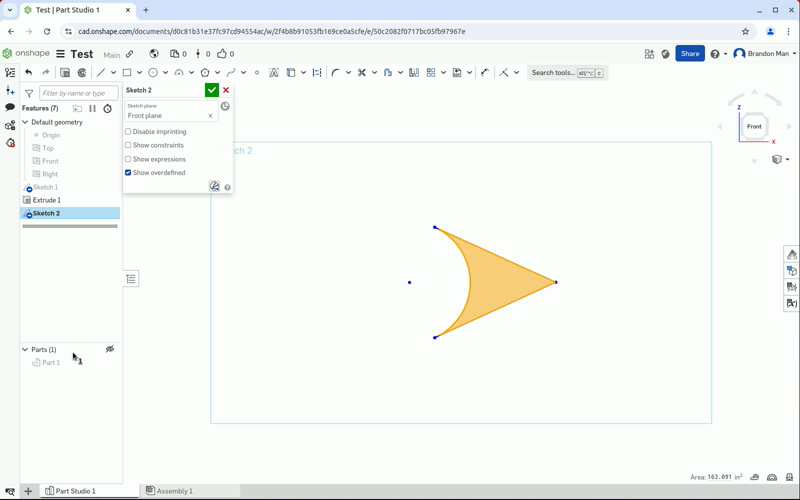
key(shift+y)
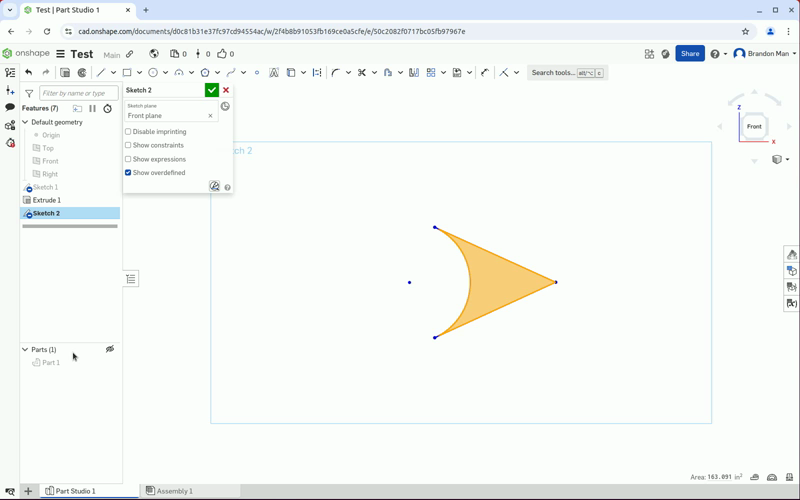
key(shift+e)
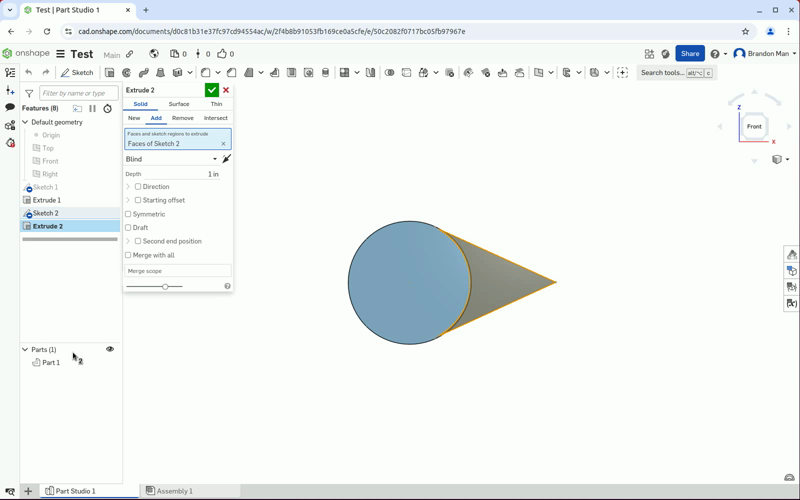
mouse_move(143, 106)
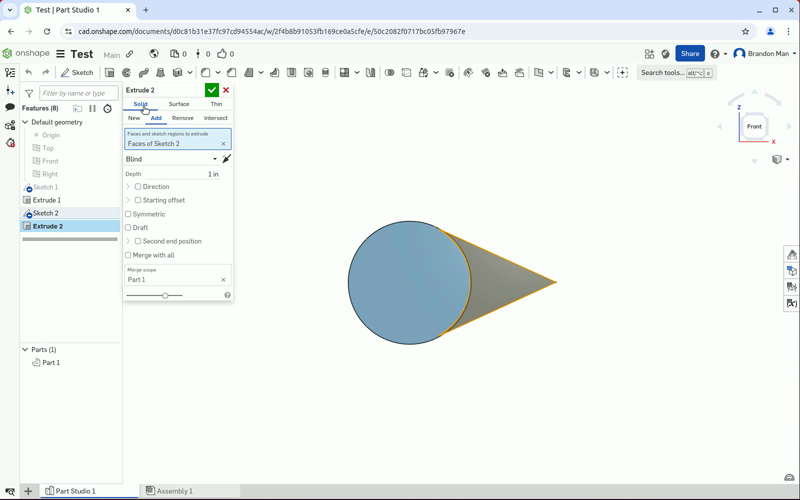
click(143, 106)
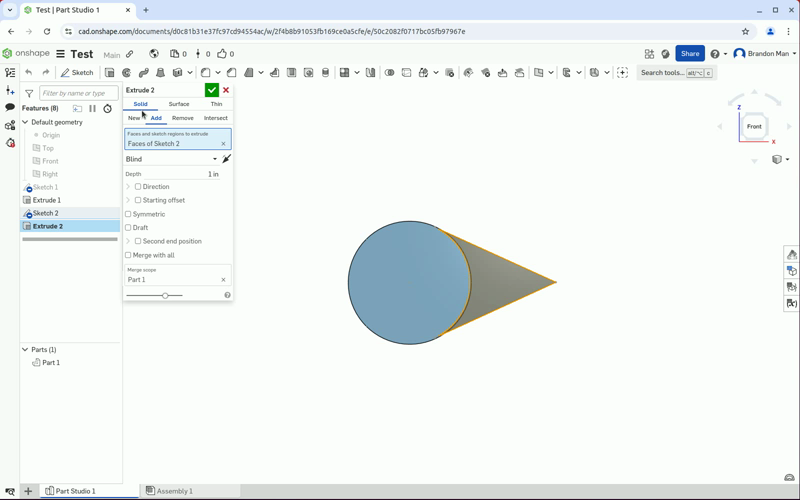
mouse_move(137, 120)
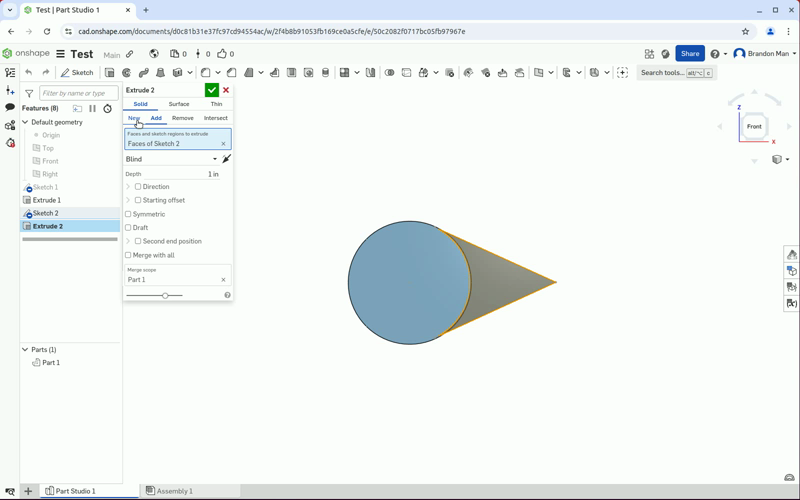
click(137, 120)
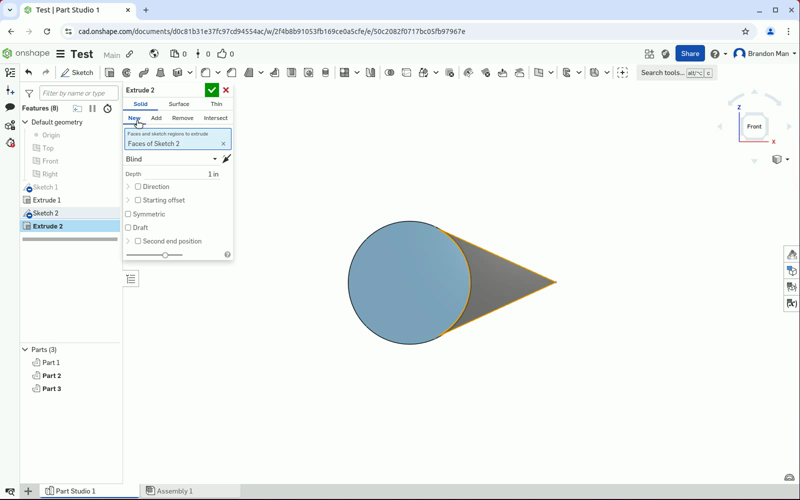
key(tab, 4)
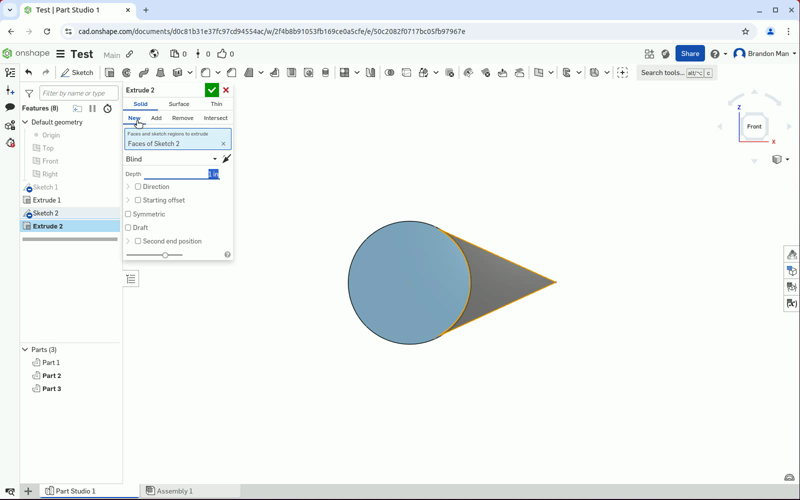
text(5.296)
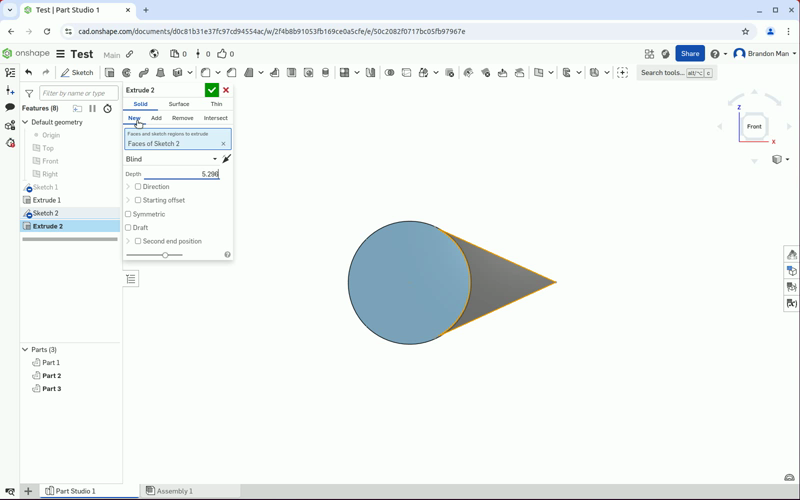
key(enter)
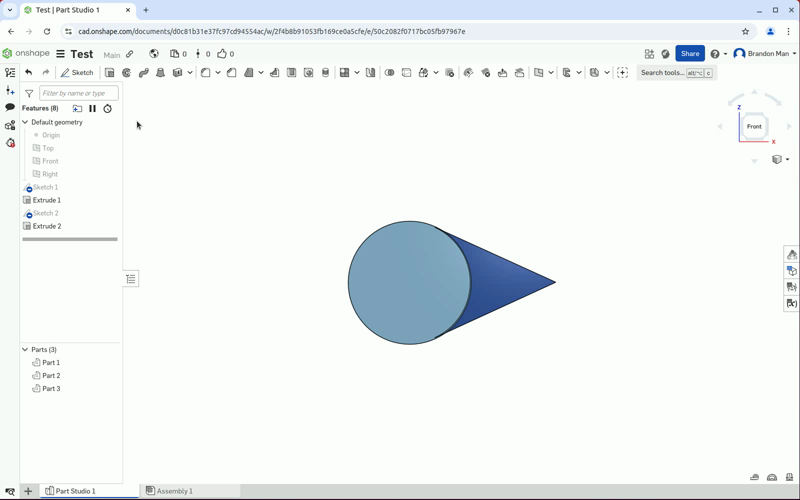
key(shift+h)
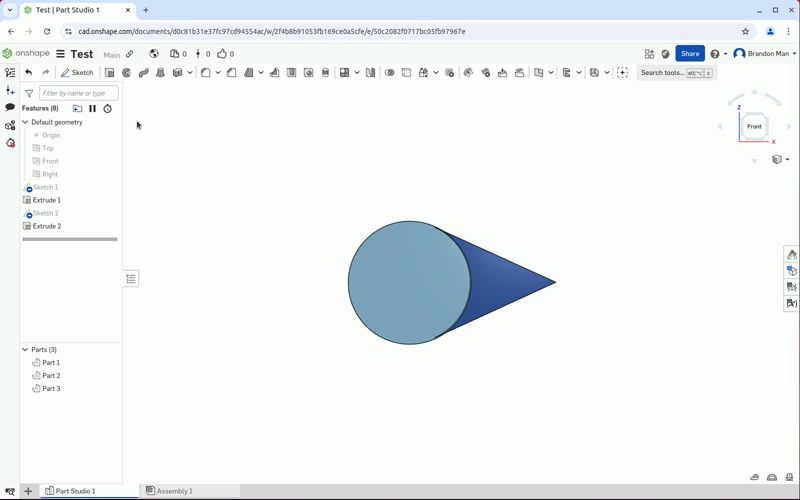
key(shift+h)
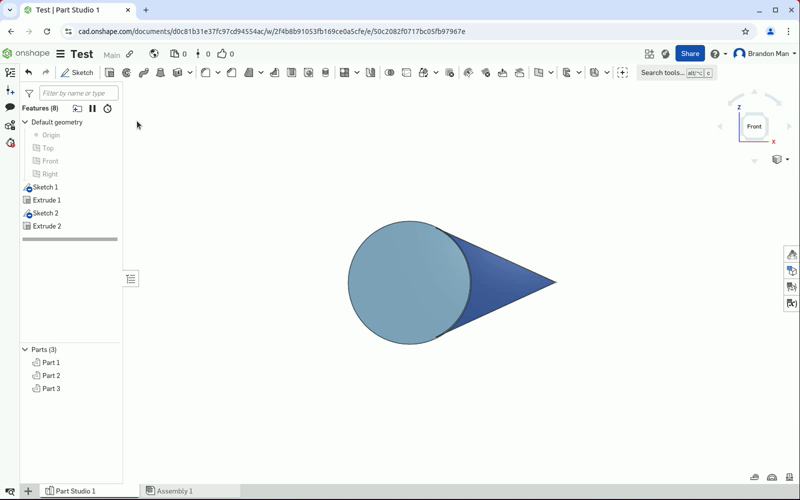
key(shift+7)
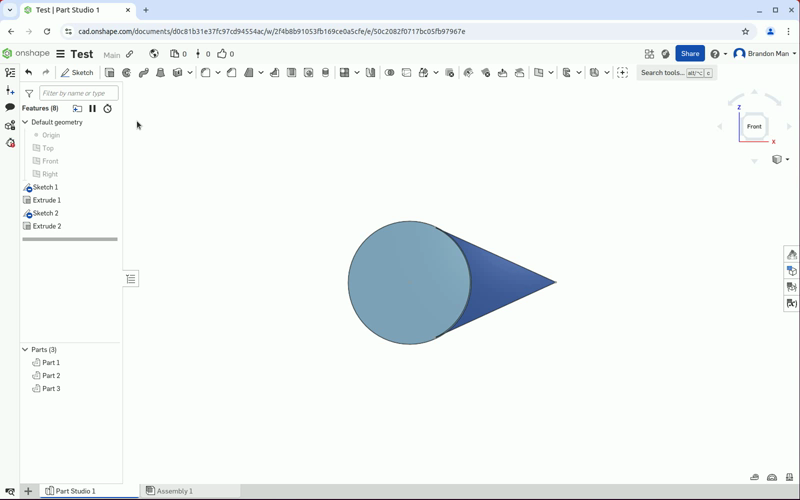
key(left, 2)
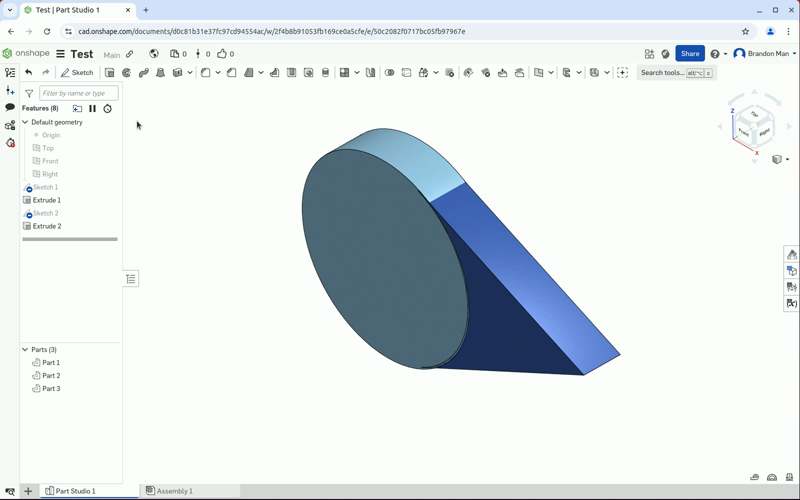
key(down, 2)
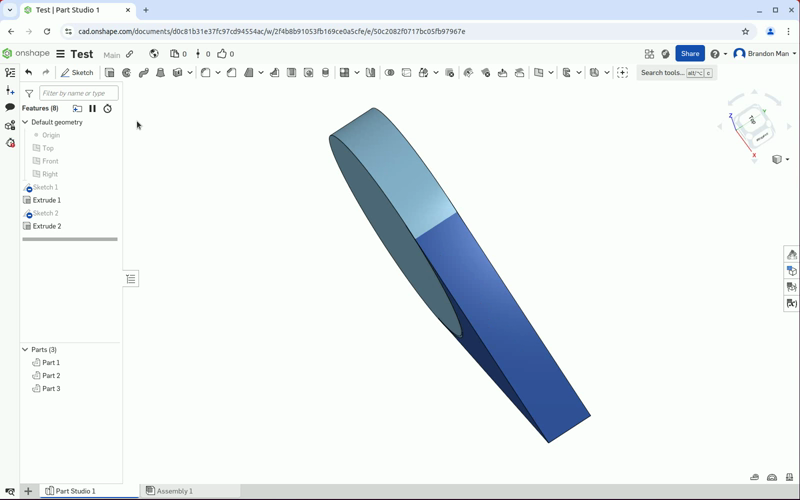
key(up, 2)
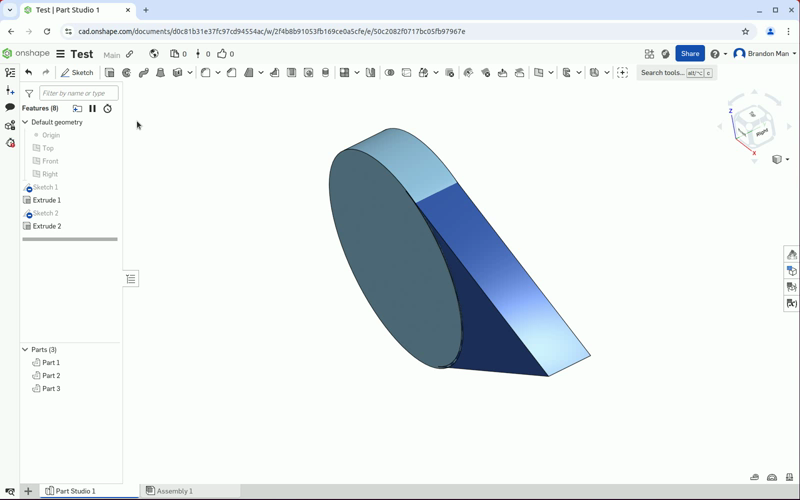
key(right, 2)
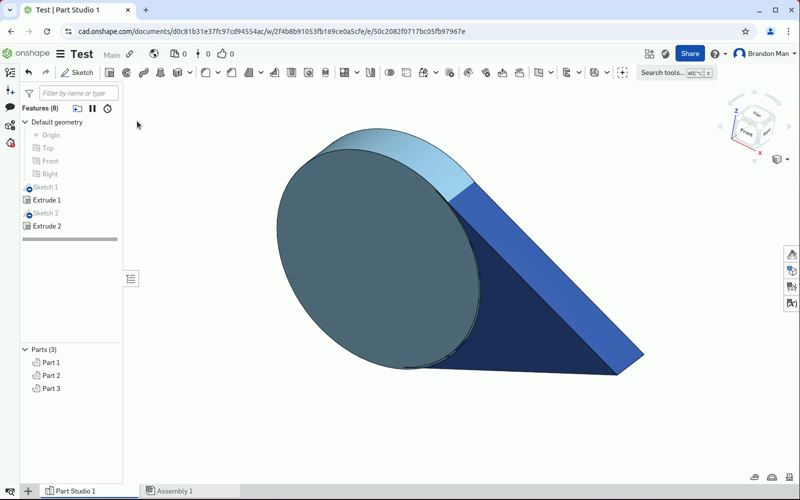
mouse_move(73, 189)
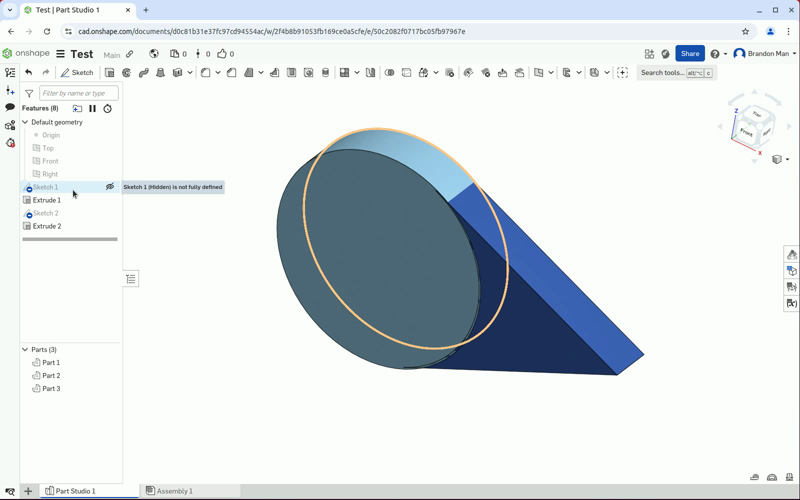
click(73, 189)